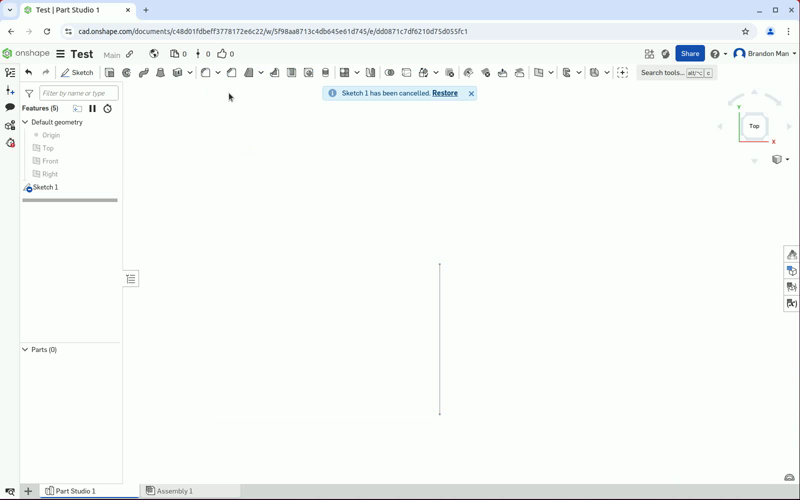
key(shift+h)
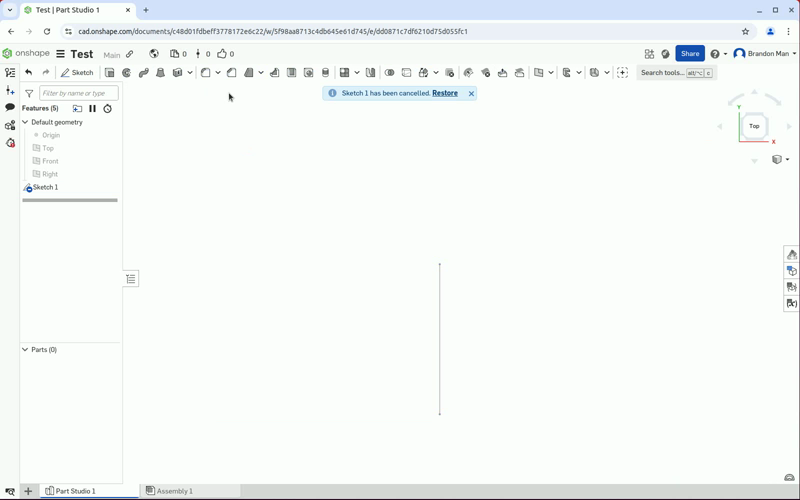
key(shift+s)
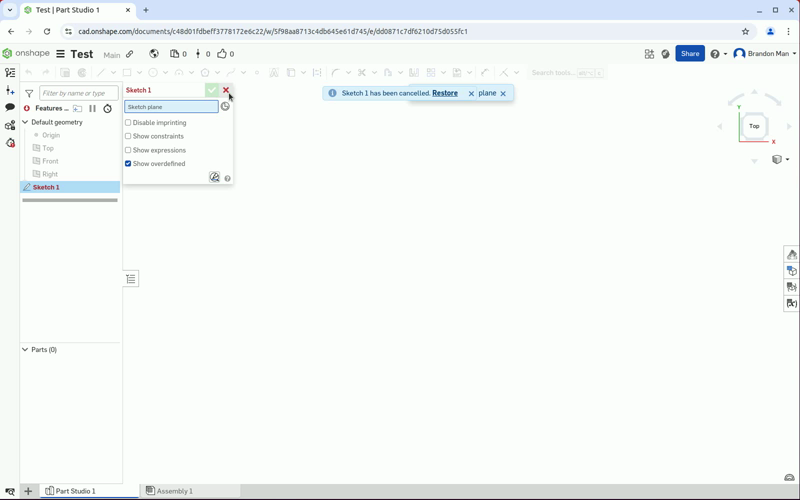
mouse_move(73, 150)
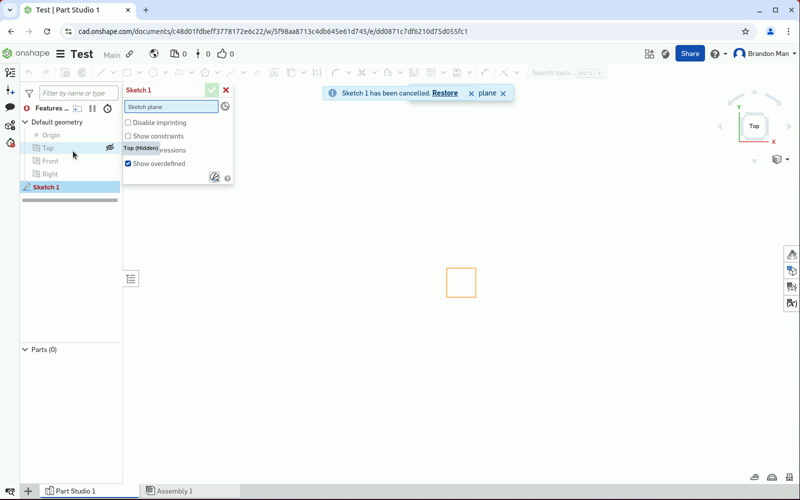
click(73, 150)
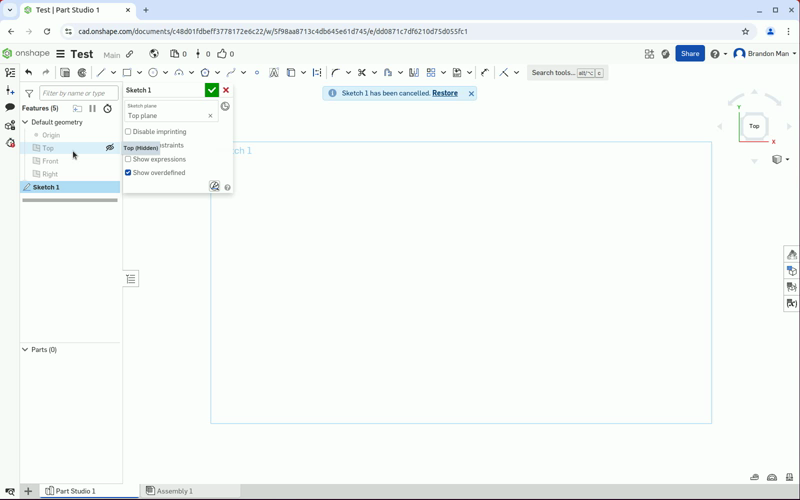
mouse_move(73, 352)
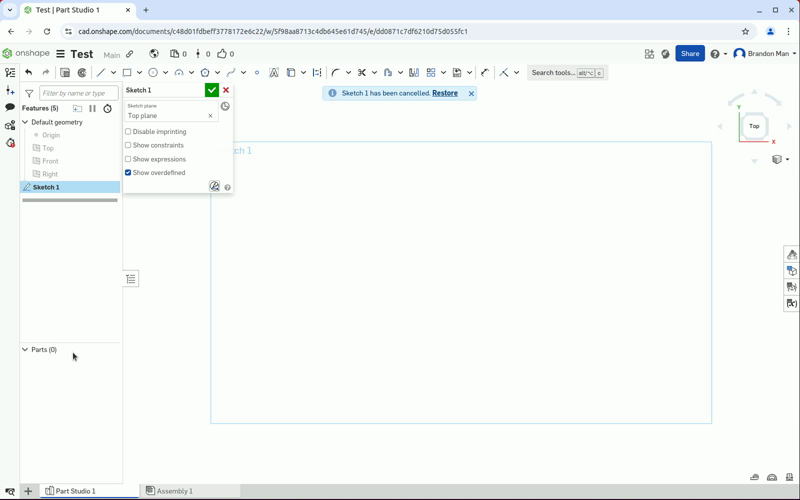
key(y)
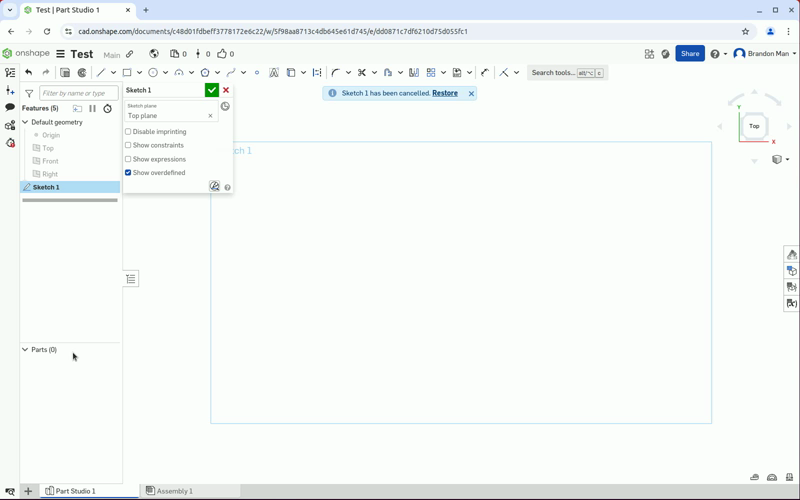
key(l)
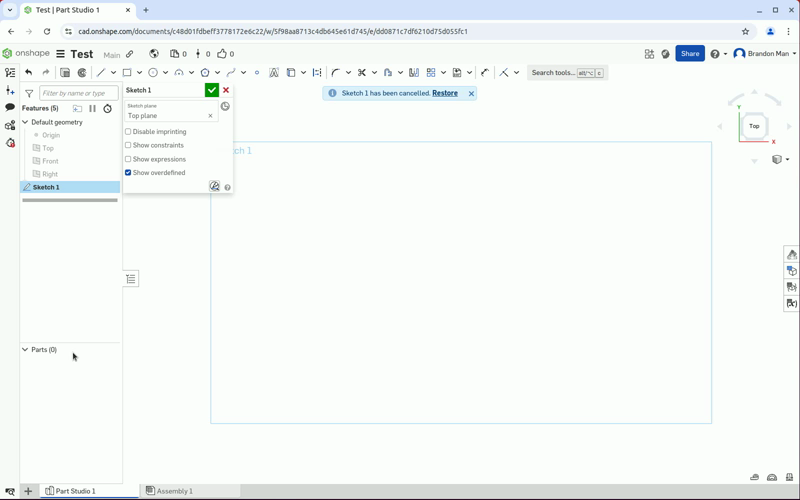
key_down(shift)
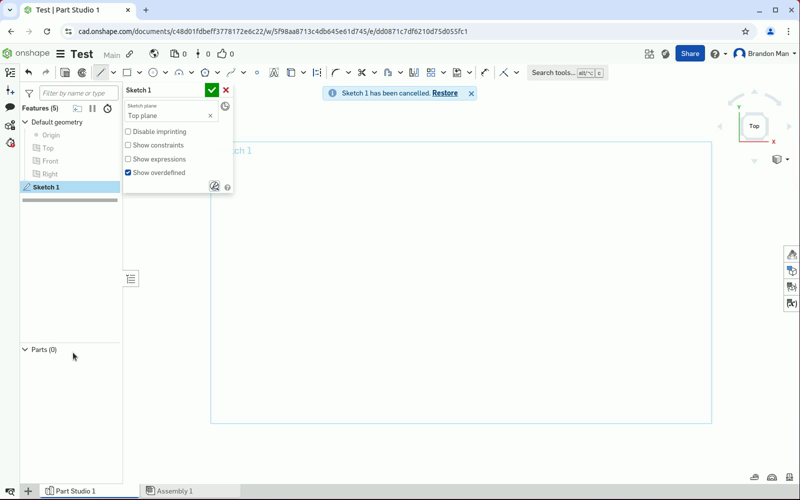
mouse_move(395, 321)
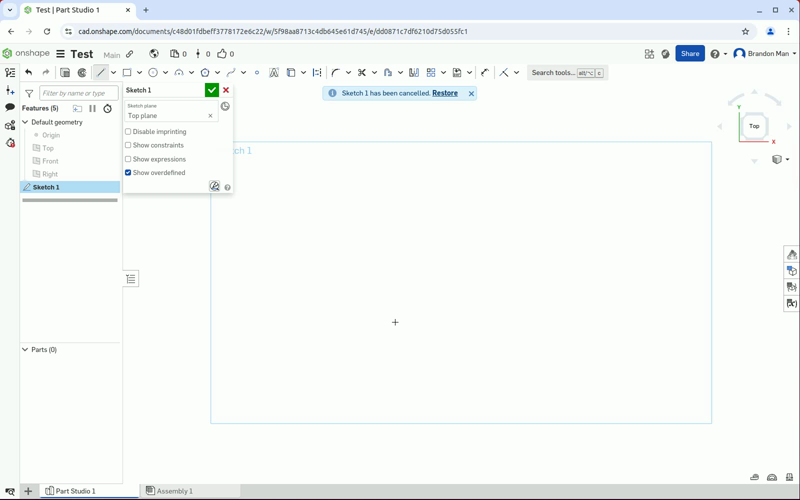
click(395, 321)
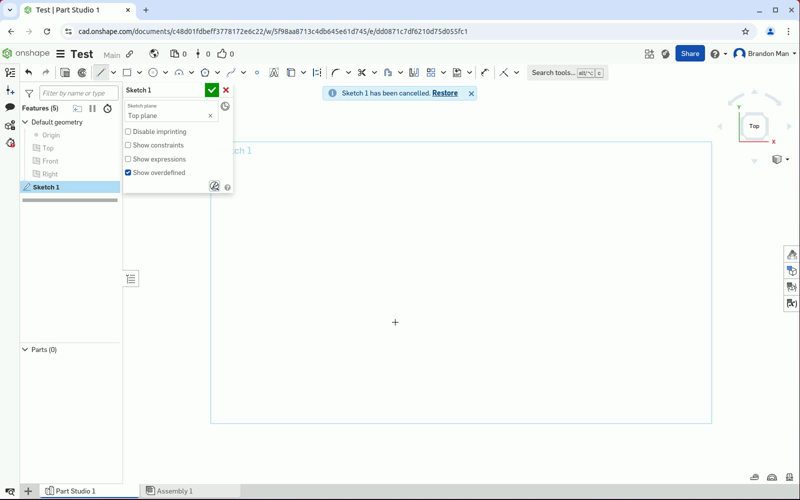
key_up(shift)
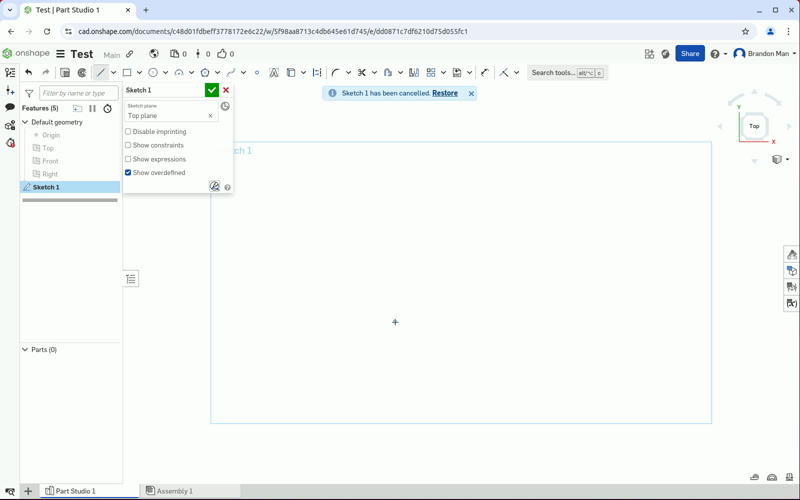
key_down(shift)
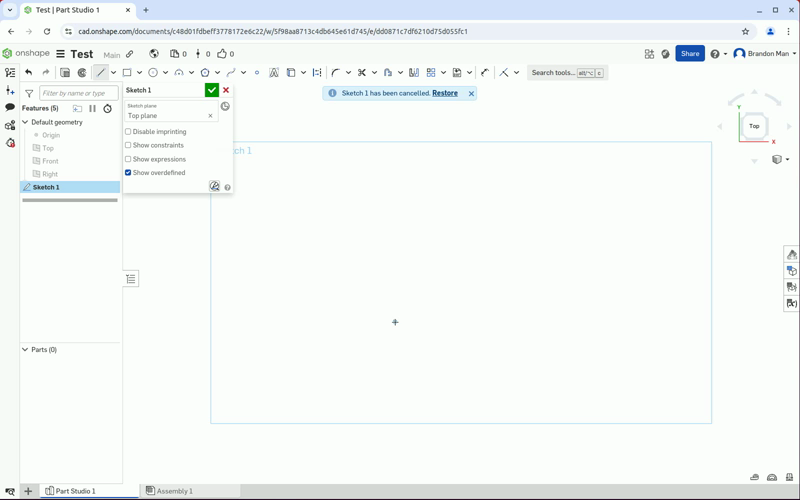
mouse_move(461, 359)
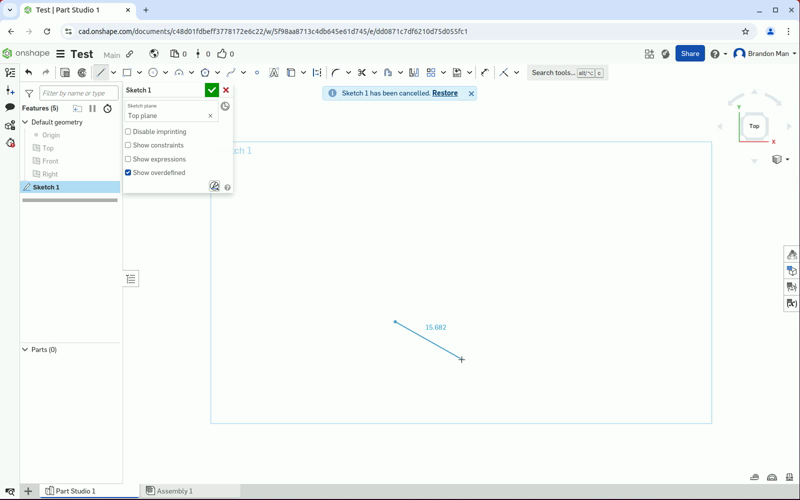
click(461, 359)
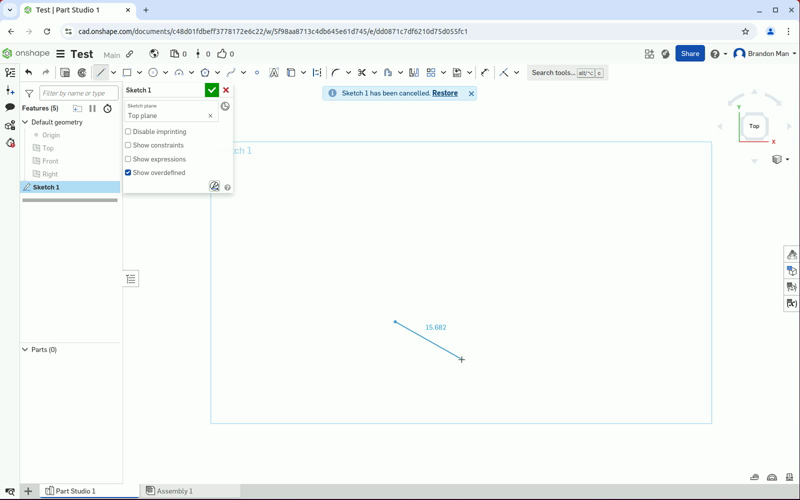
key_up(shift)
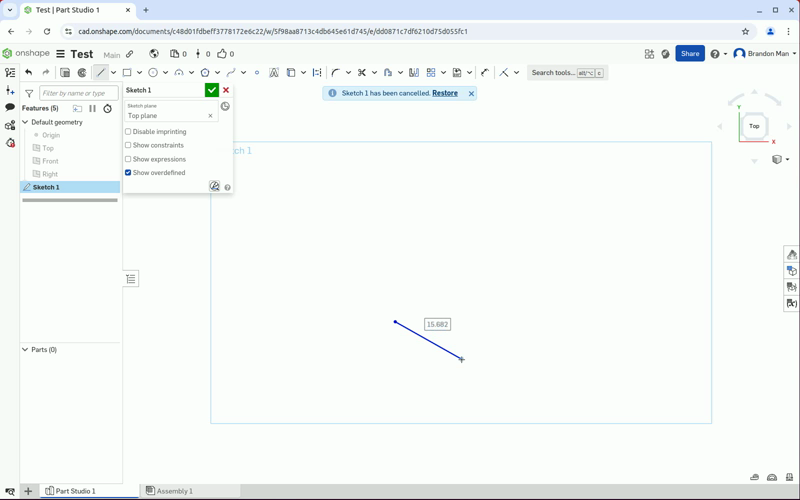
key_down(shift)
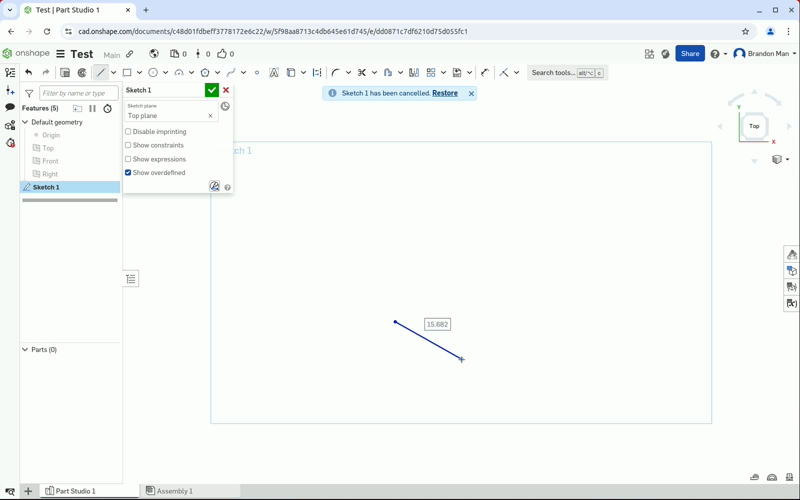
mouse_move(527, 321)
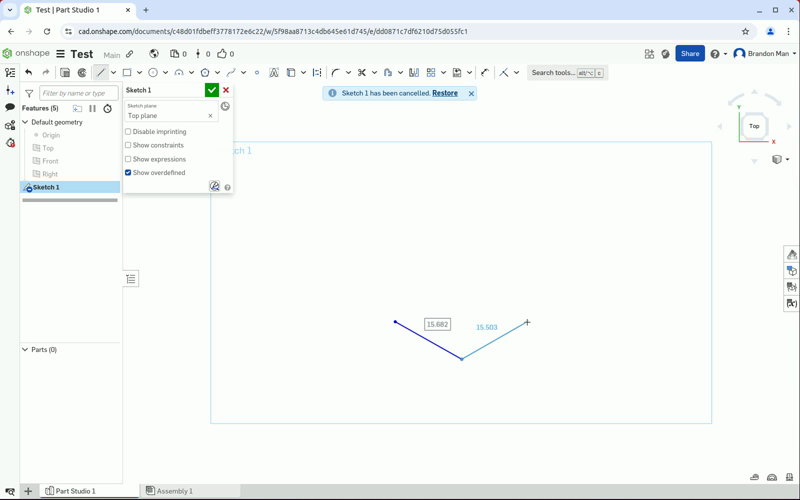
click(527, 321)
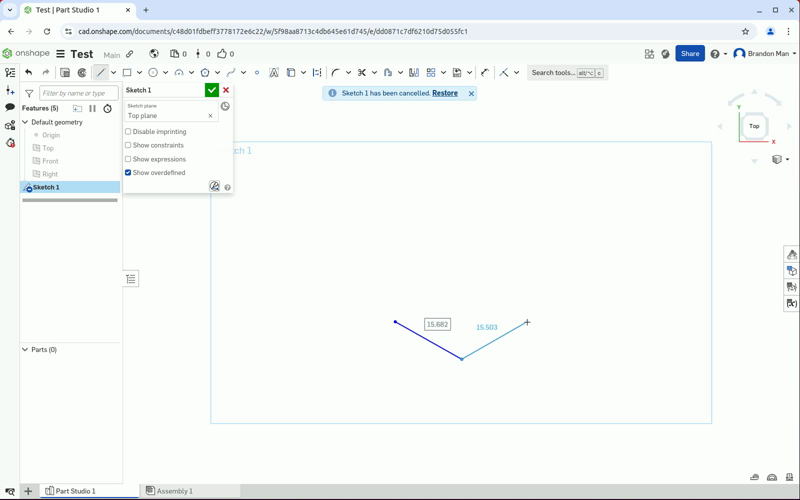
key_up(shift)
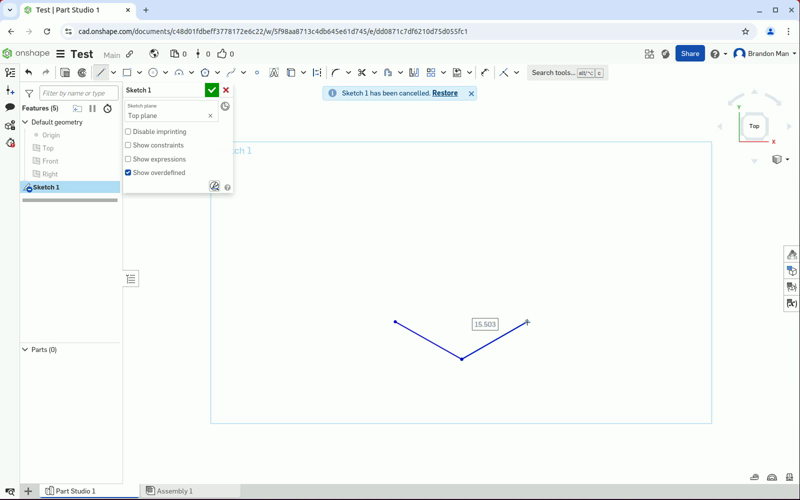
key_down(shift)
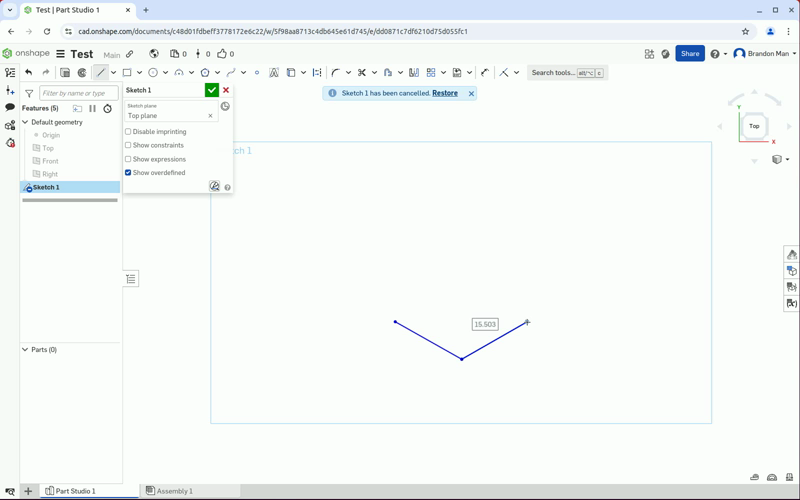
mouse_move(527, 245)
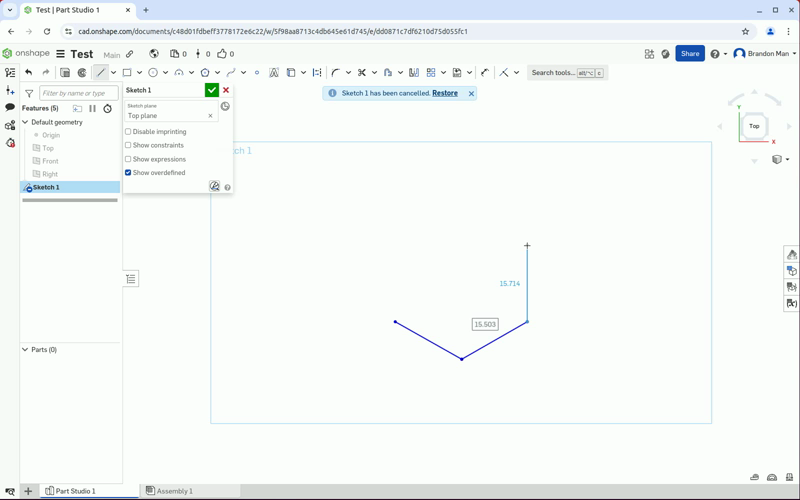
click(527, 245)
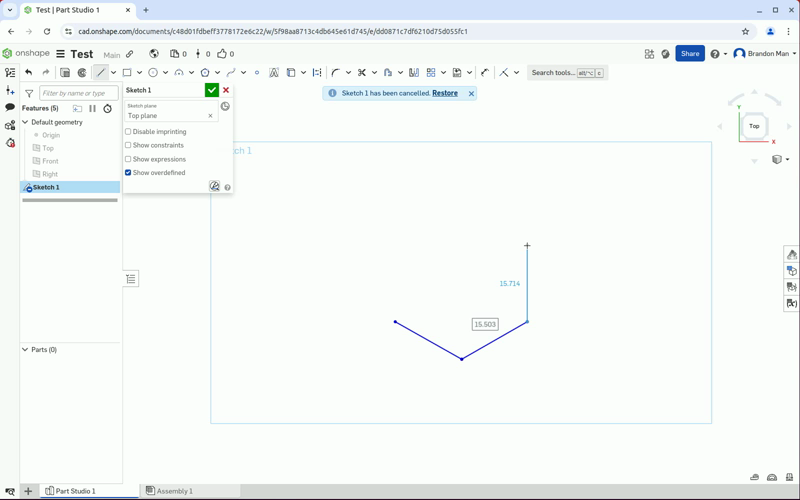
key_up(shift)
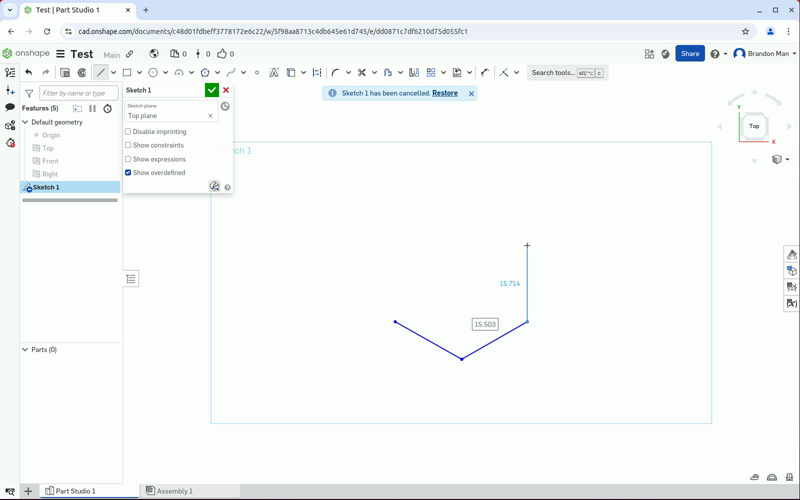
key_down(shift)
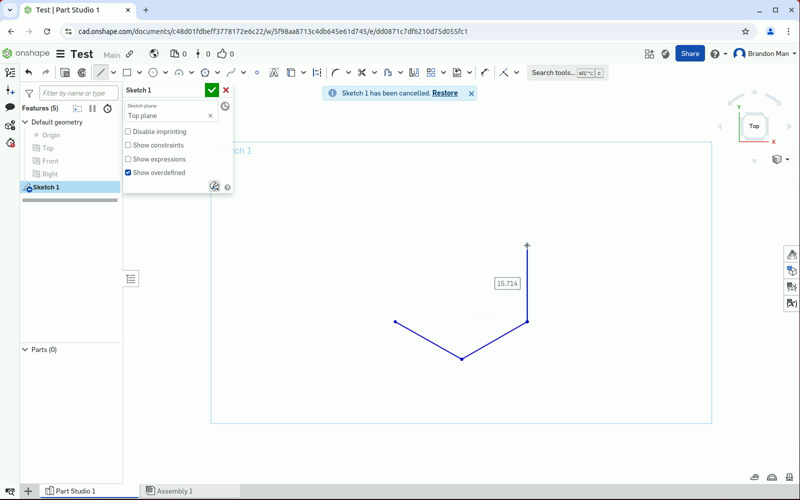
mouse_move(461, 207)
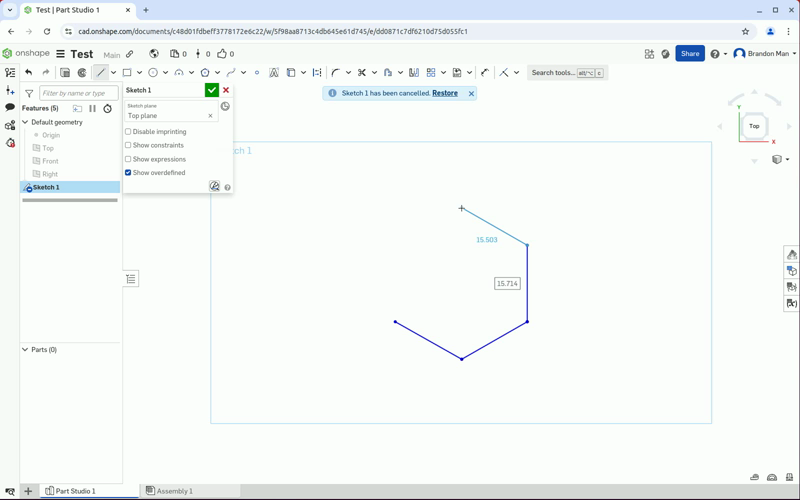
click(461, 207)
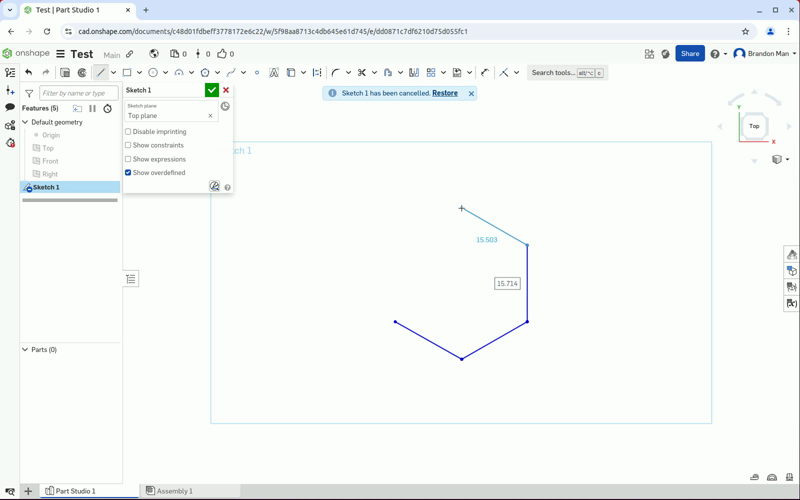
key_up(shift)
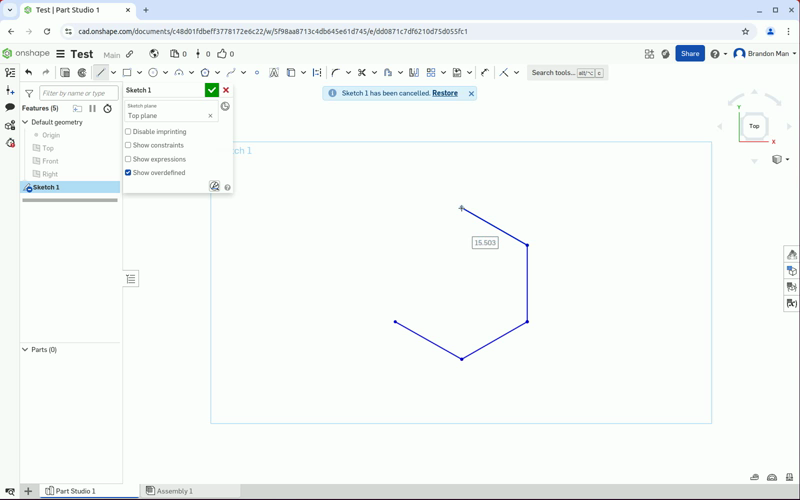
key_down(shift)
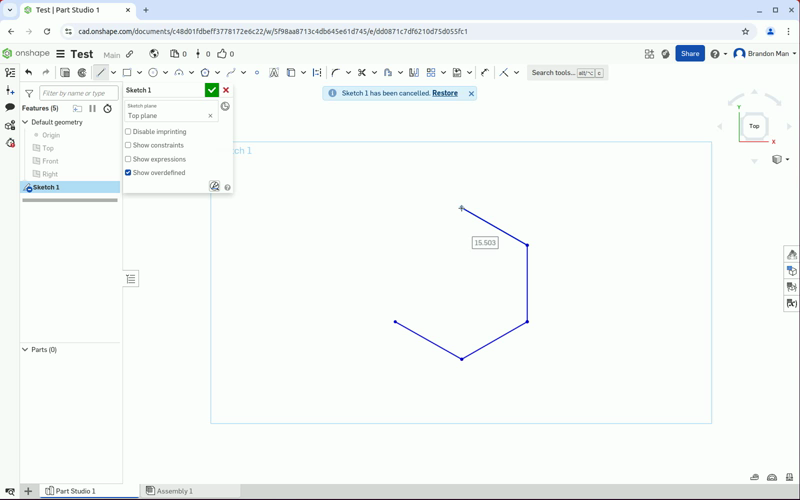
mouse_move(395, 245)
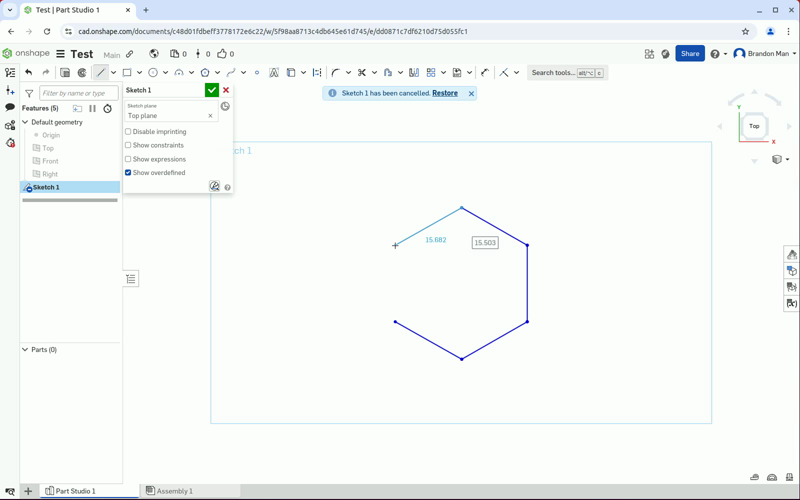
click(395, 245)
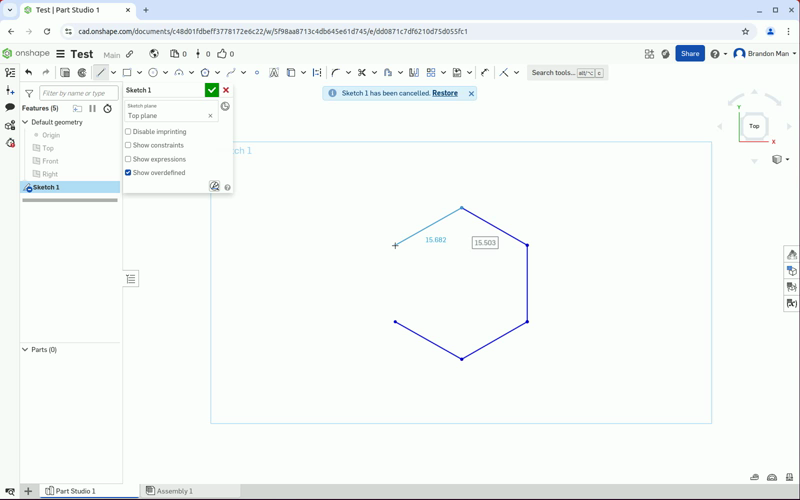
key_up(shift)
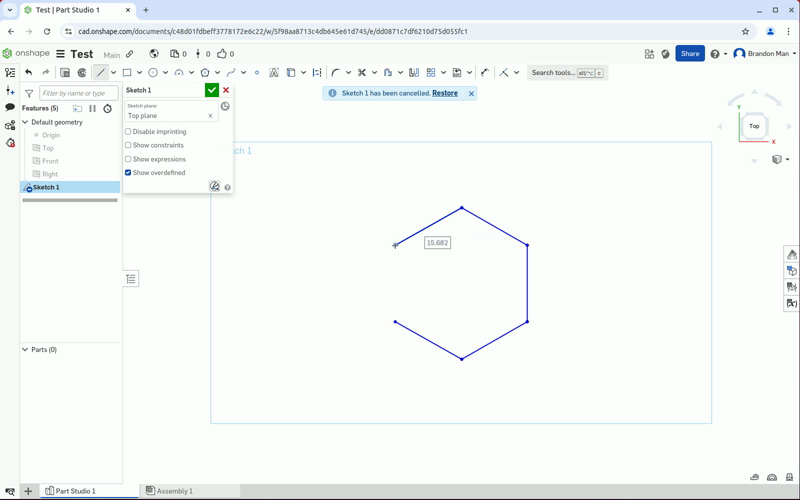
key_down(shift)
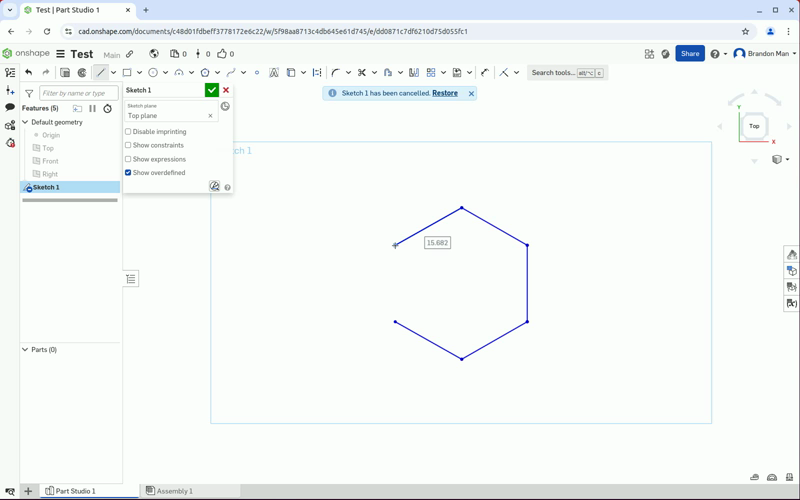
mouse_move(395, 321)
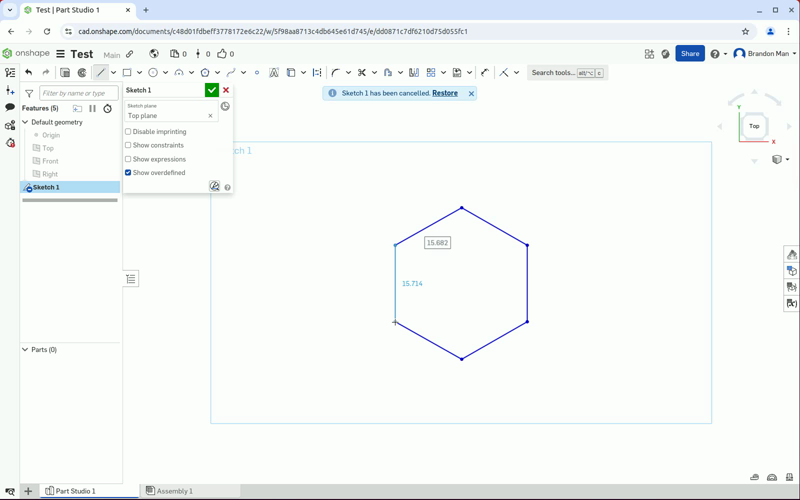
key_up(shift)
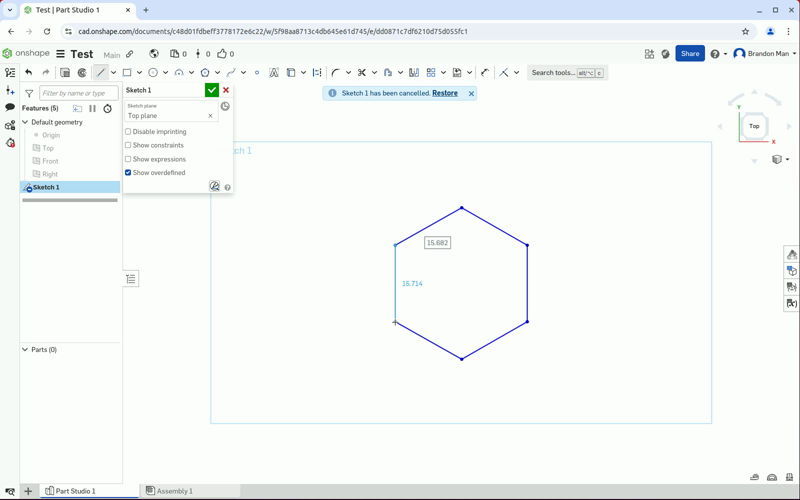
click(395, 321)
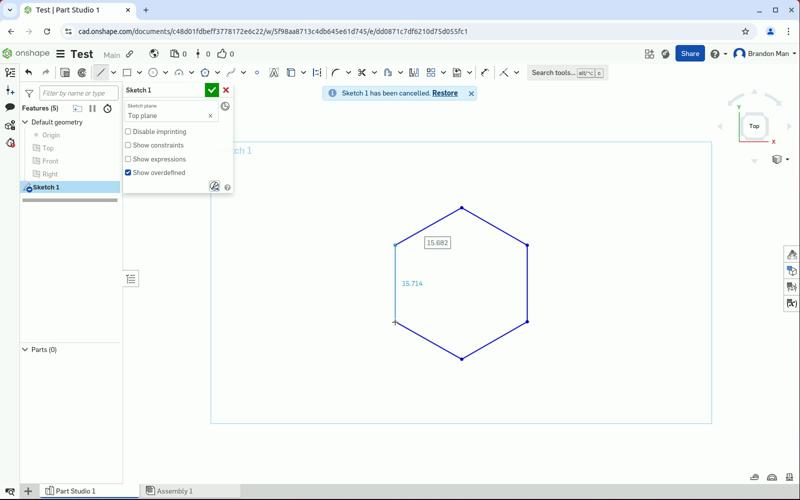
key(esc)
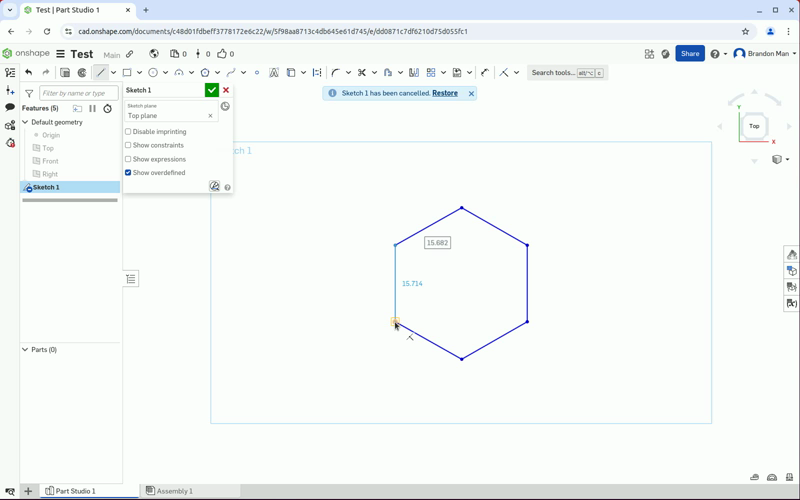
mouse_move(497, 289)
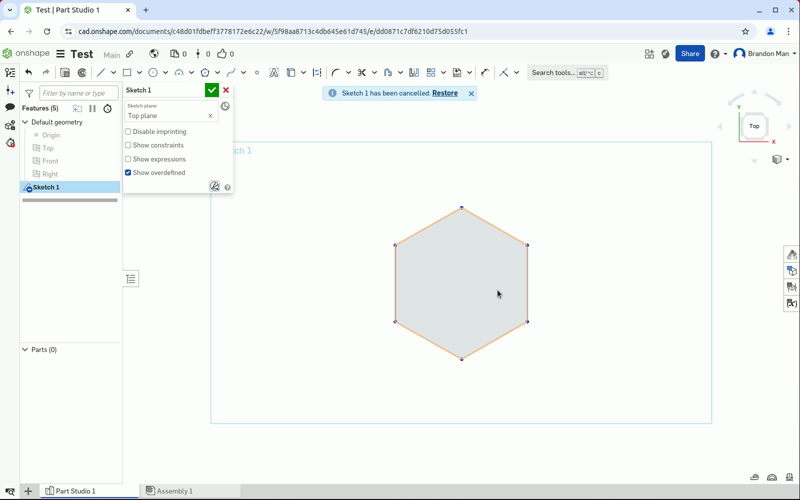
click(497, 289)
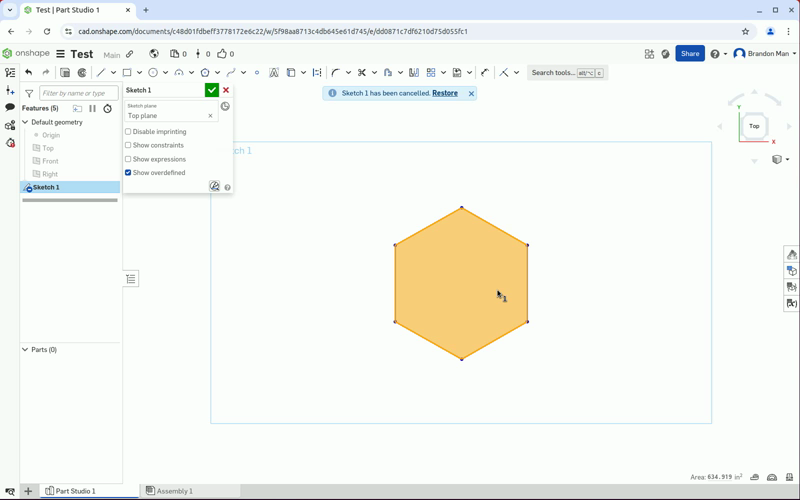
mouse_move(73, 352)
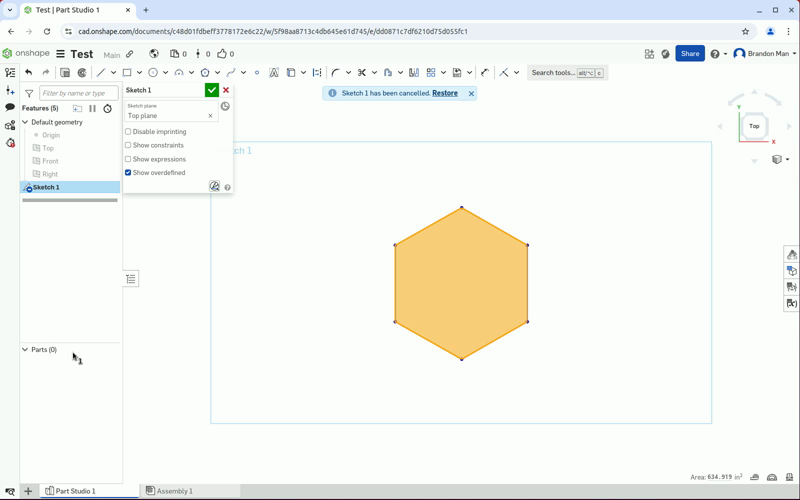
key(shift+y)
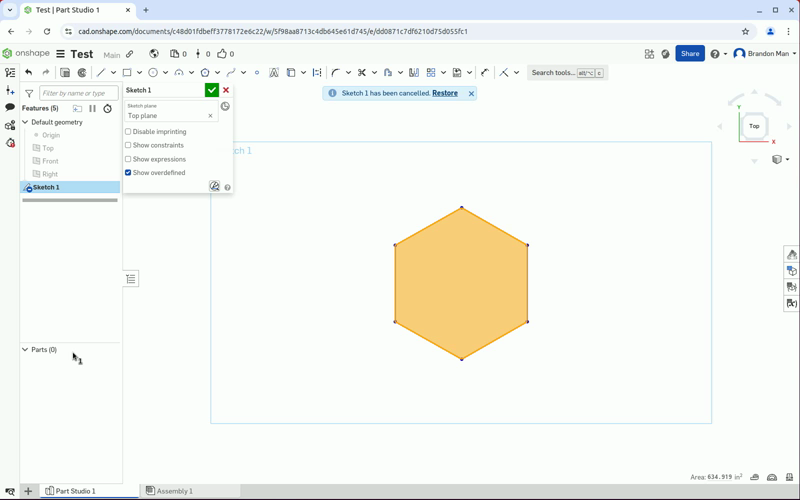
key(shift+e)
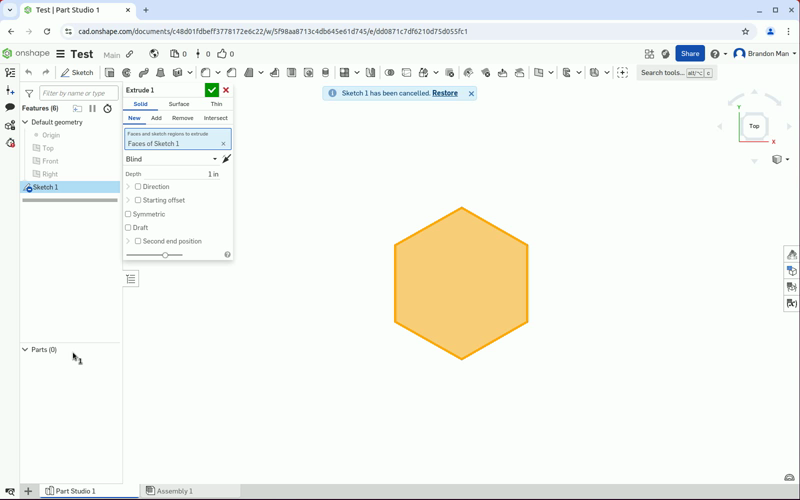
mouse_move(143, 106)
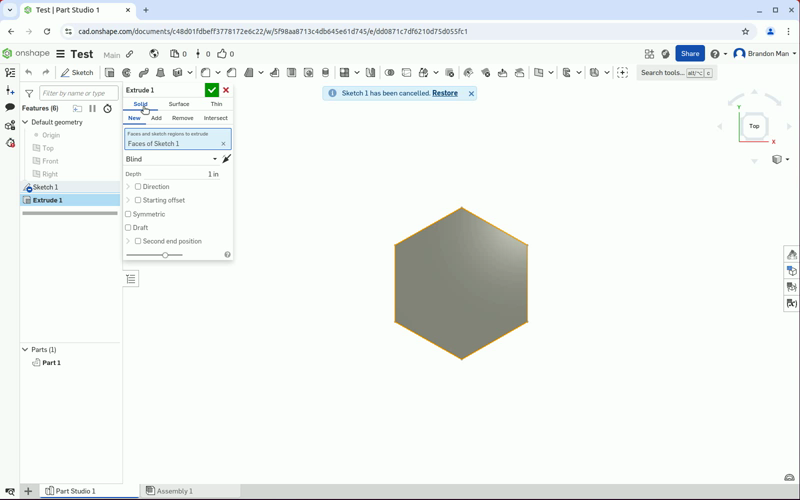
click(143, 106)
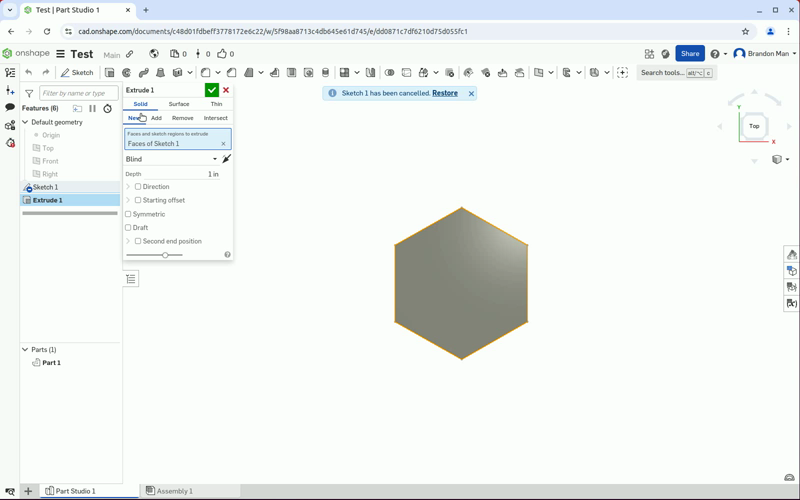
mouse_move(137, 120)
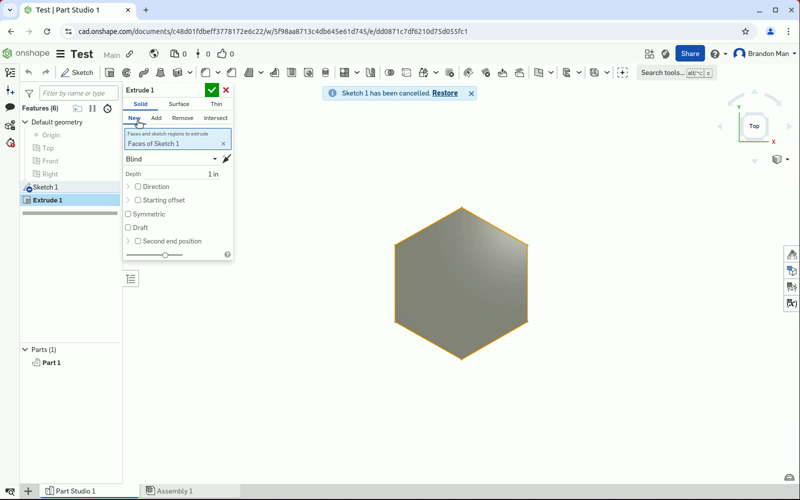
click(137, 120)
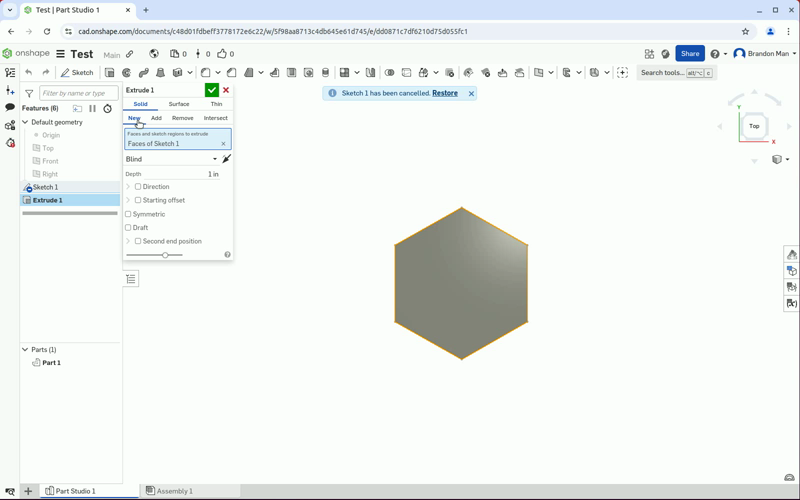
key(tab, 4)
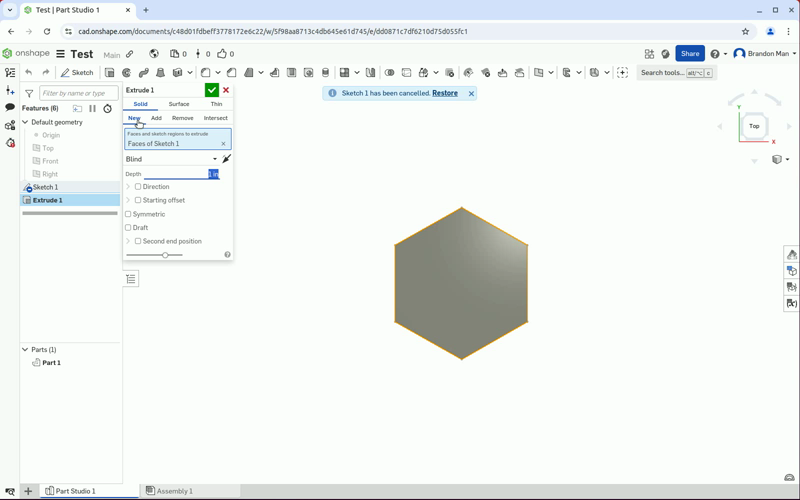
text(16.368)
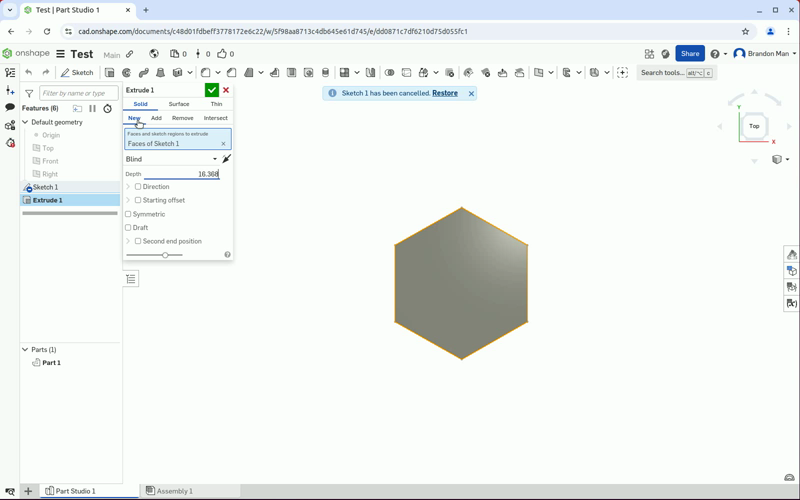
key(enter)
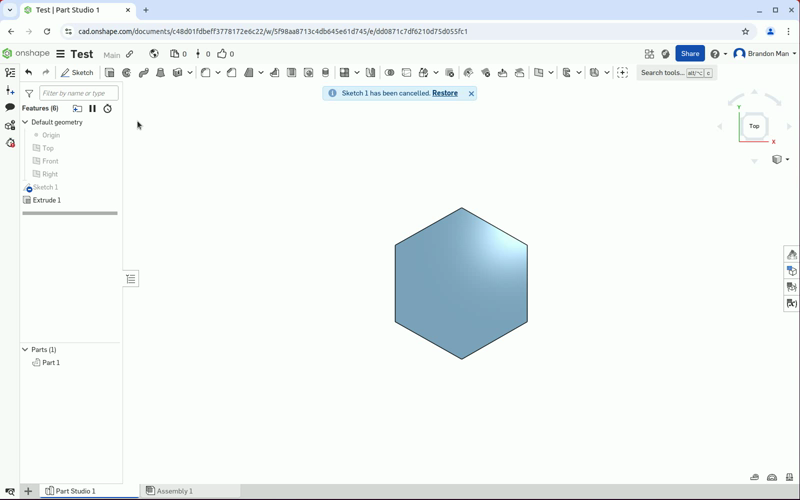
key(shift+h)
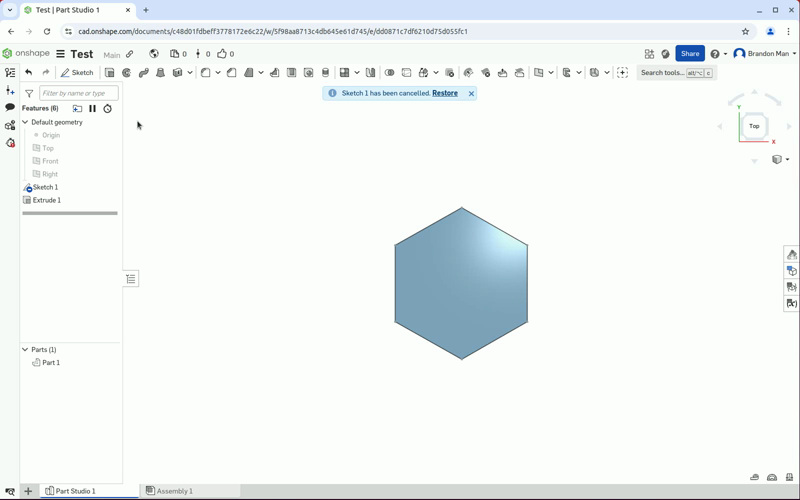
key(shift+h)
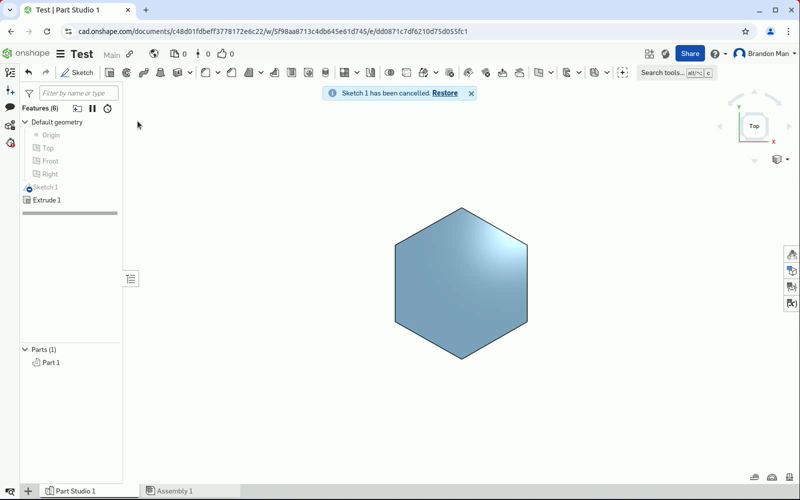
mouse_move(73, 189)
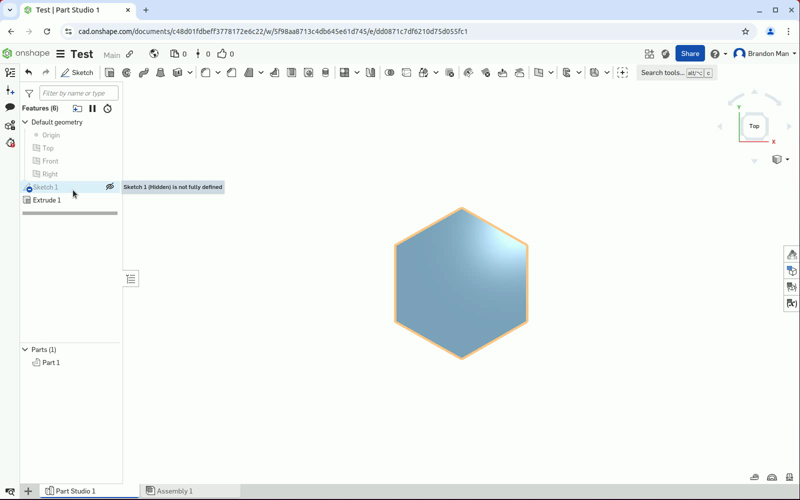
click(73, 189)
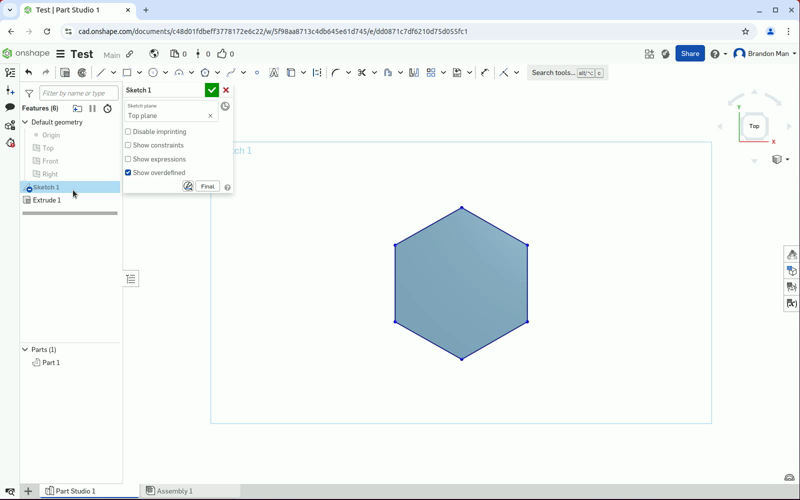
mouse_move(229, 92)
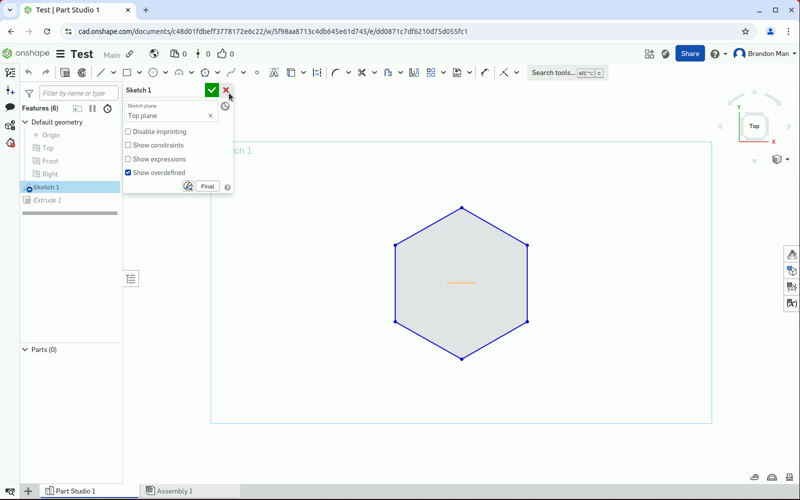
click(229, 92)
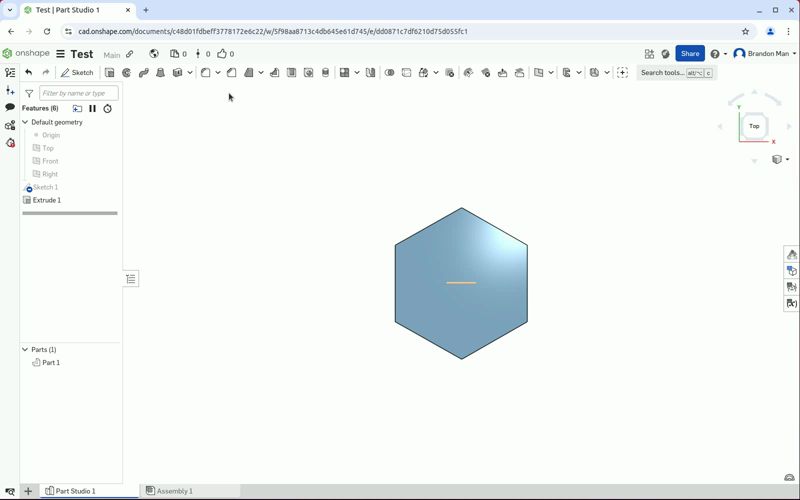
mouse_move(541, 75)
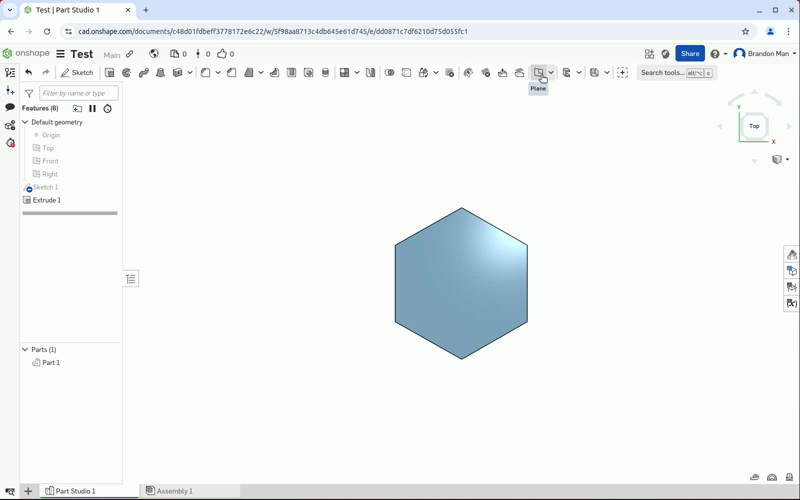
click(541, 75)
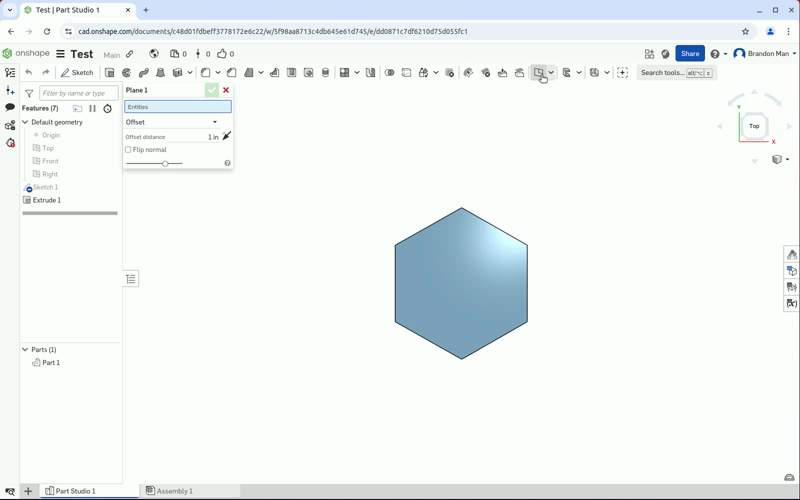
mouse_move(73, 150)
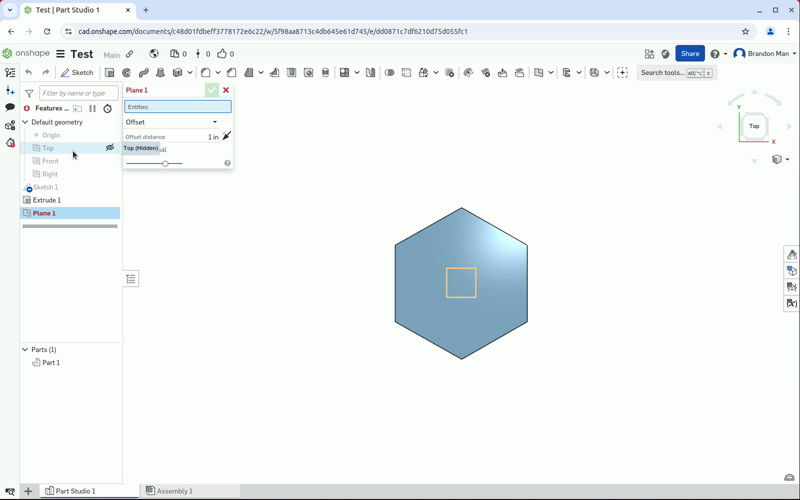
click(73, 150)
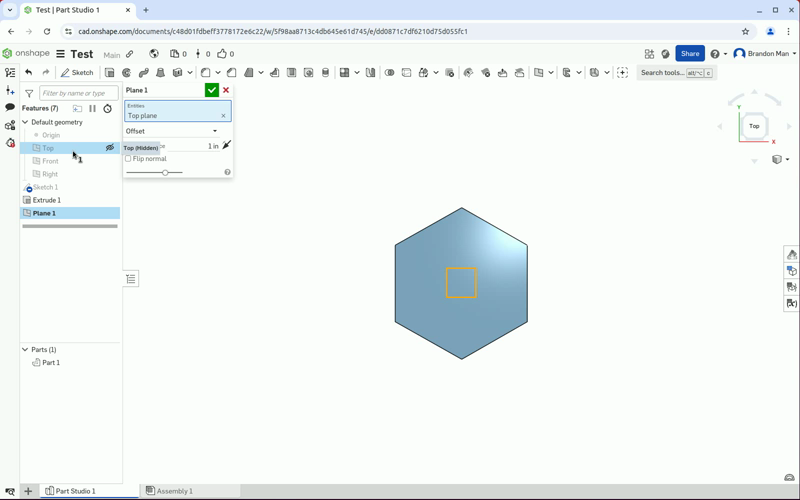
key(tab, 2)
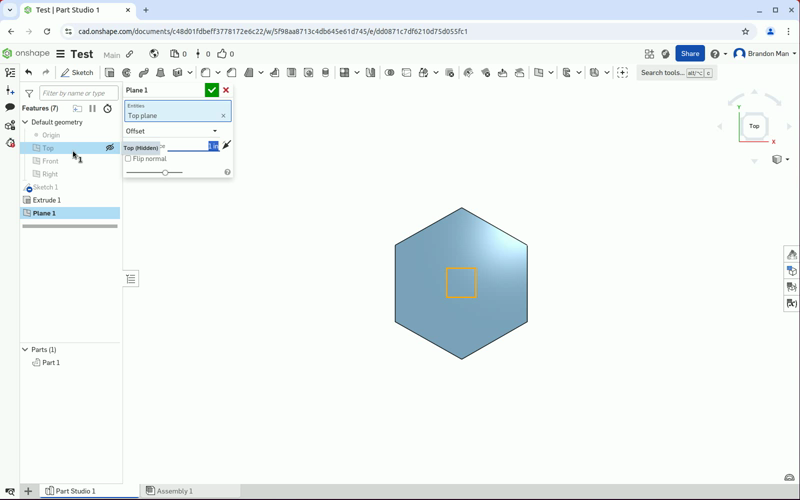
text(16.361)
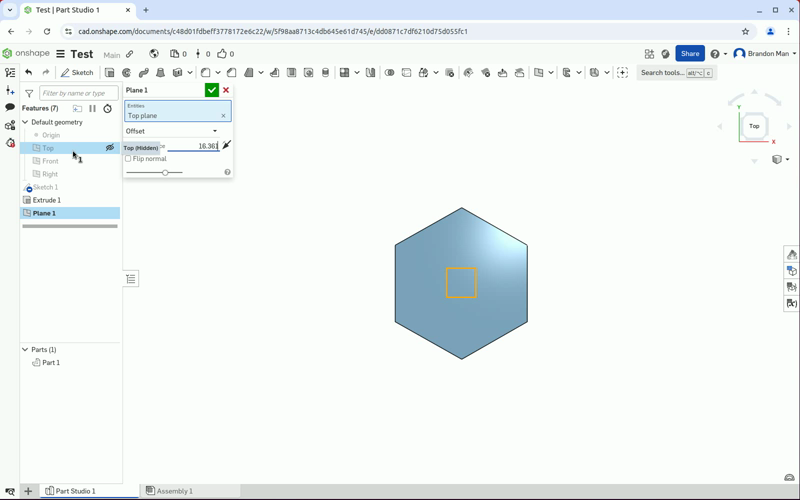
key(enter, 2)
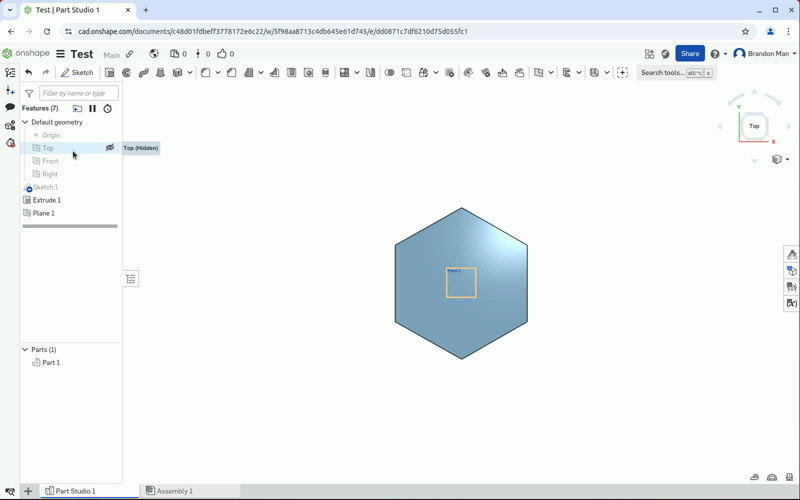
key(shift+s)
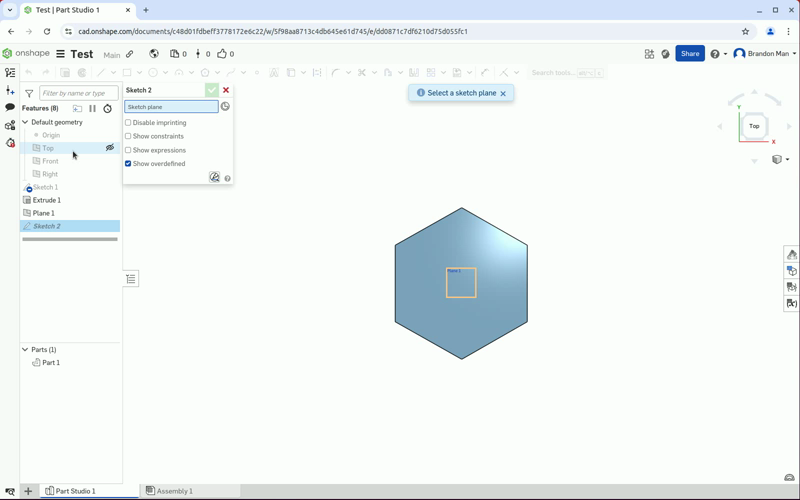
mouse_move(73, 215)
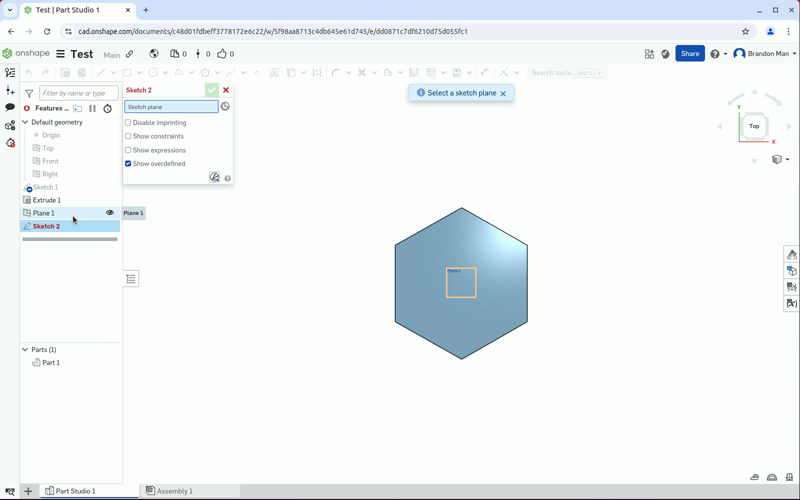
click(73, 215)
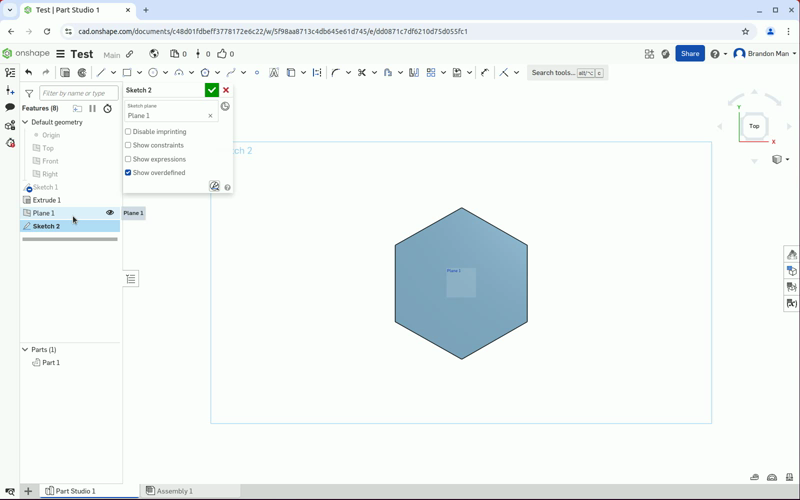
mouse_move(73, 352)
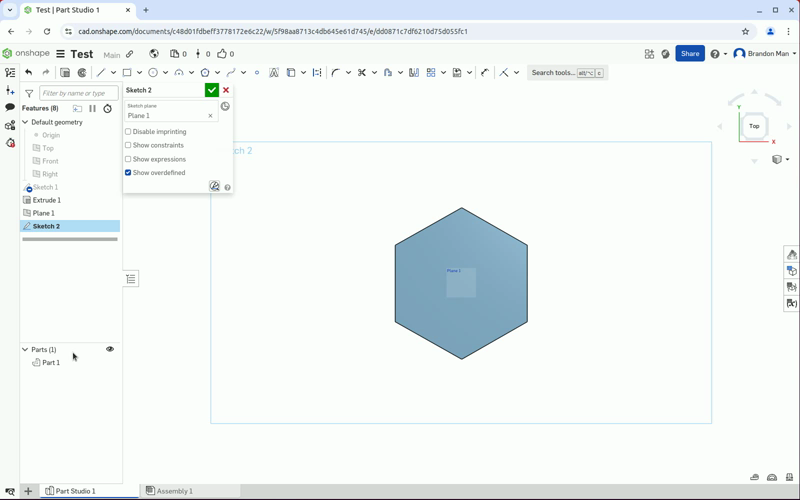
key(y)
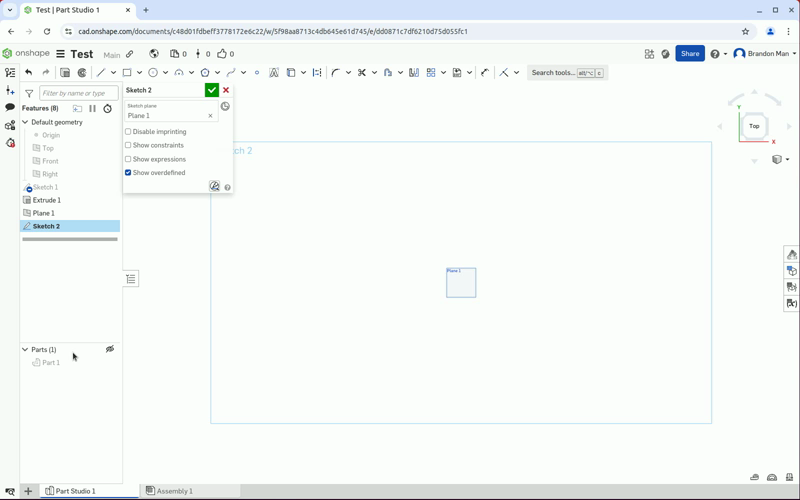
key(c)
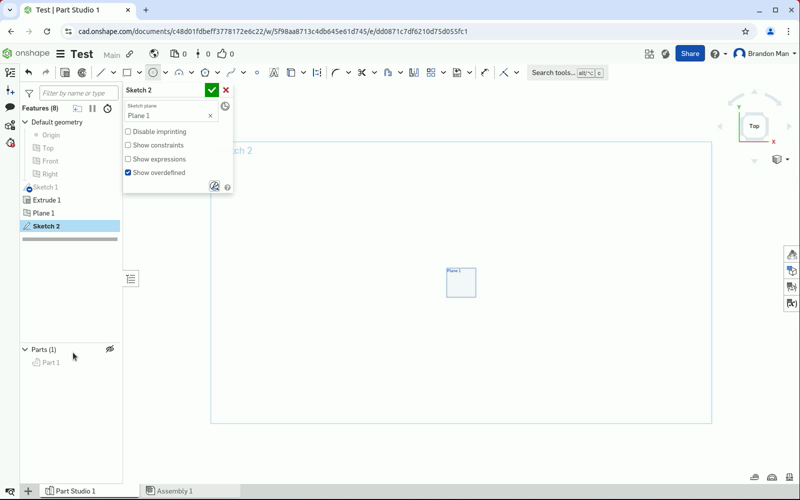
key_down(shift)
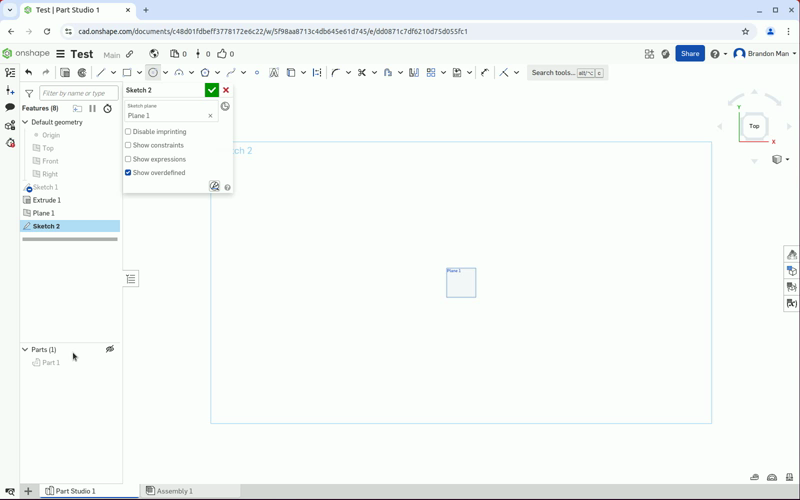
mouse_move(461, 282)
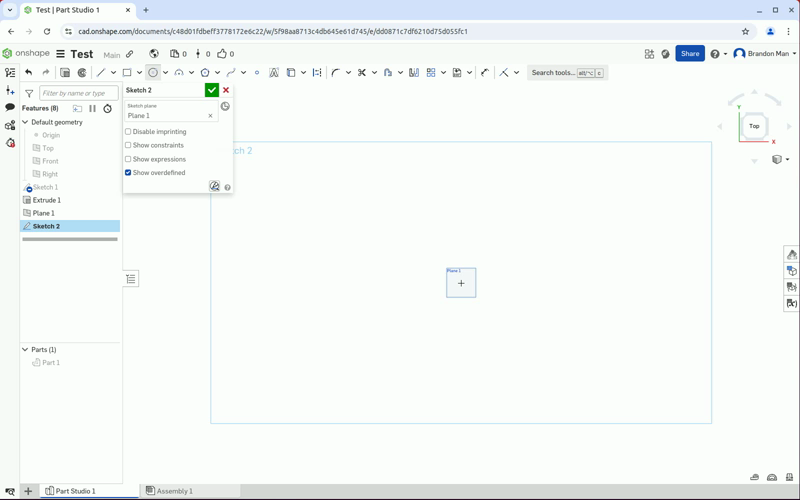
click(461, 282)
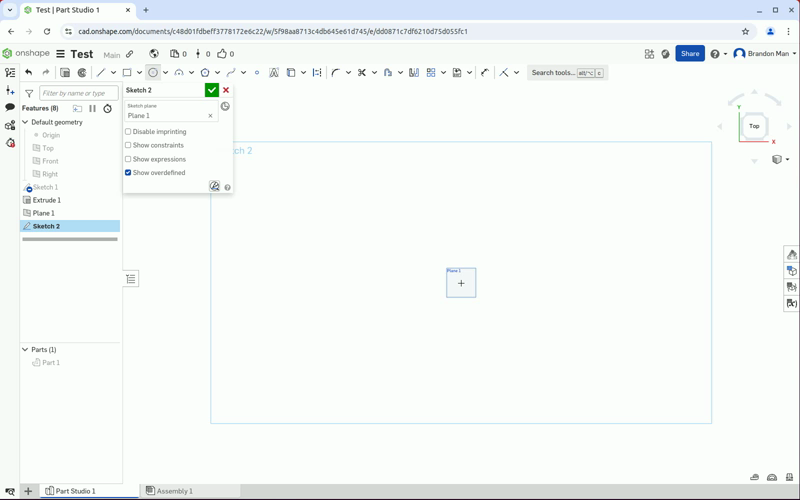
key_up(shift)
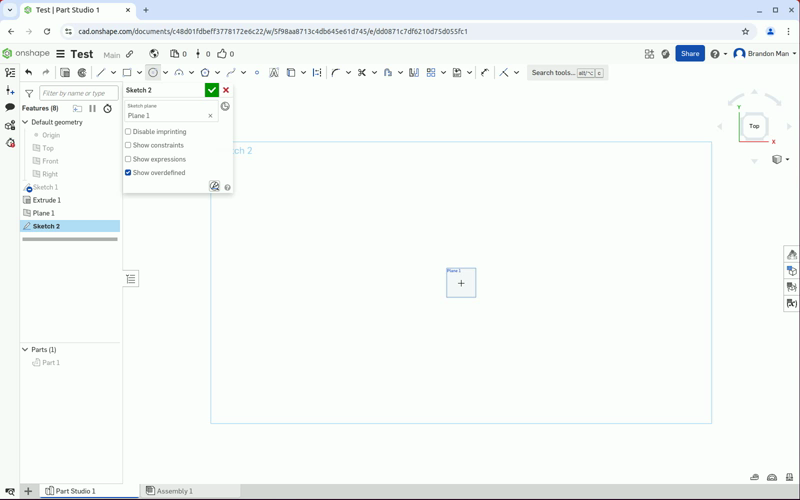
mouse_move(508, 282)
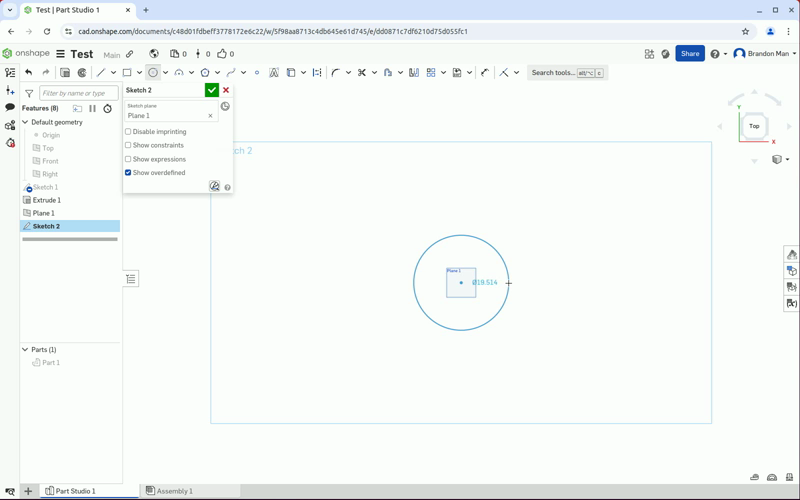
click(508, 282)
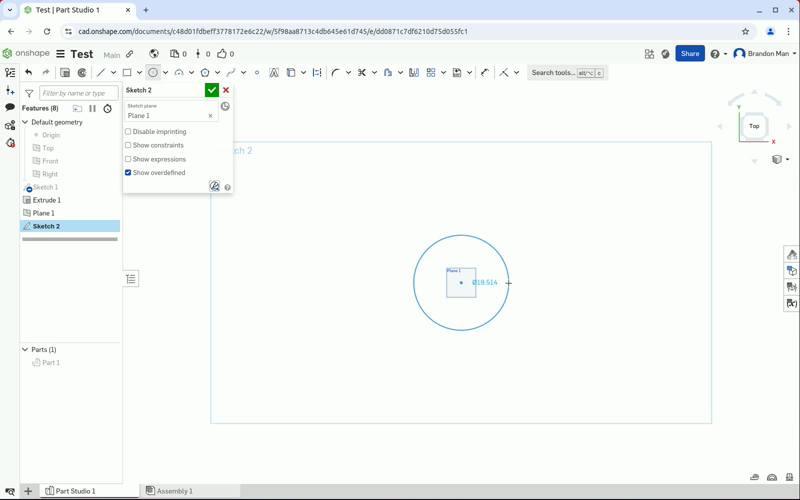
key(esc)
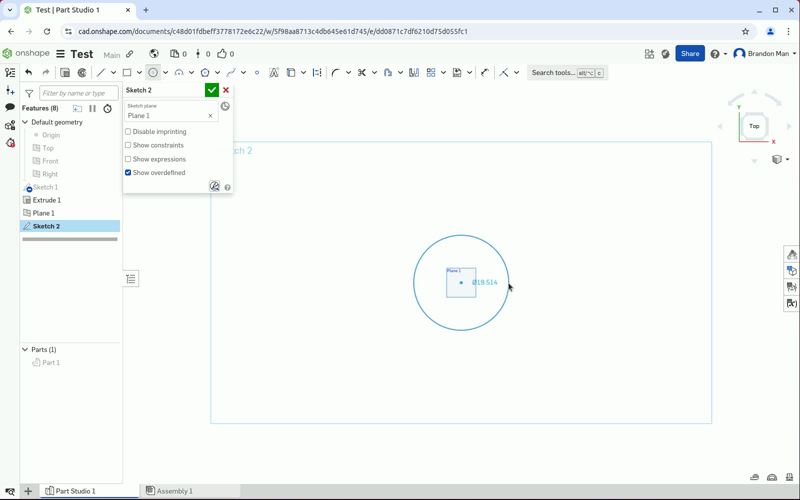
mouse_move(442, 306)
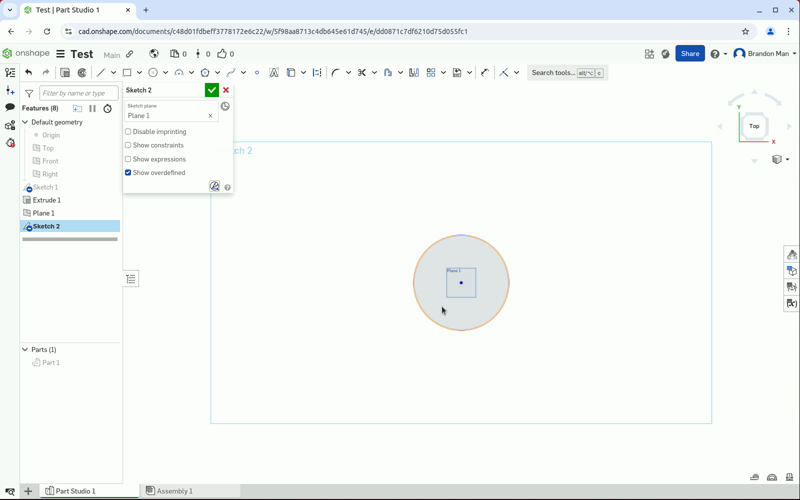
click(442, 306)
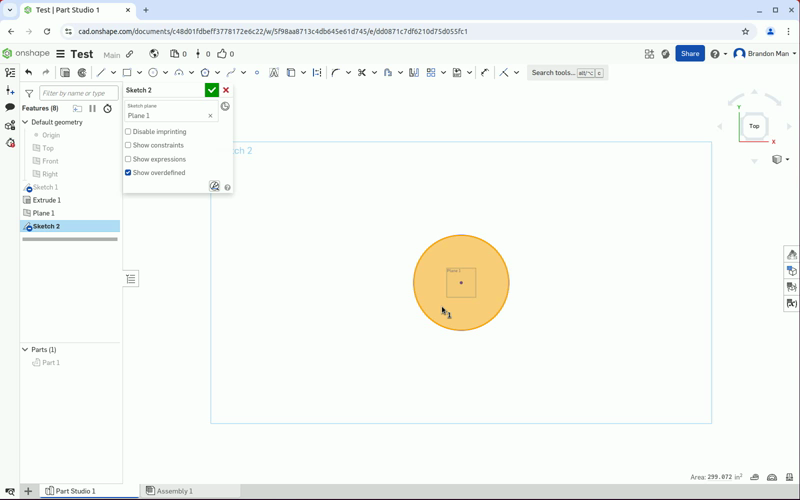
mouse_move(73, 352)
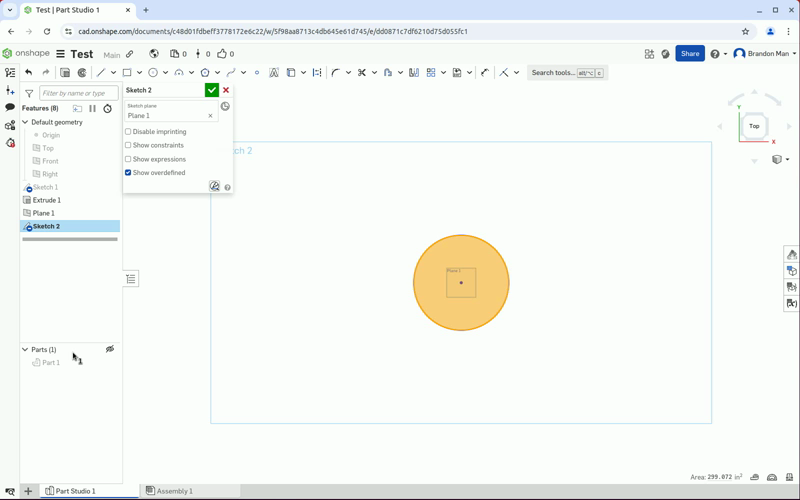
key(shift+y)
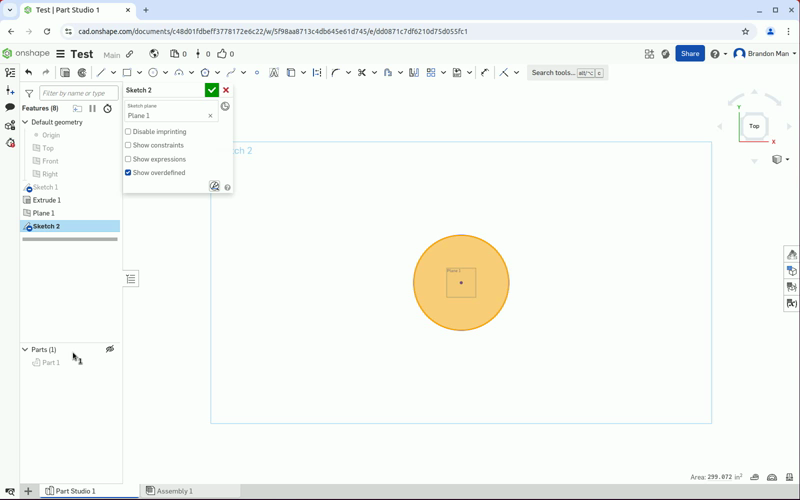
key(shift+e)
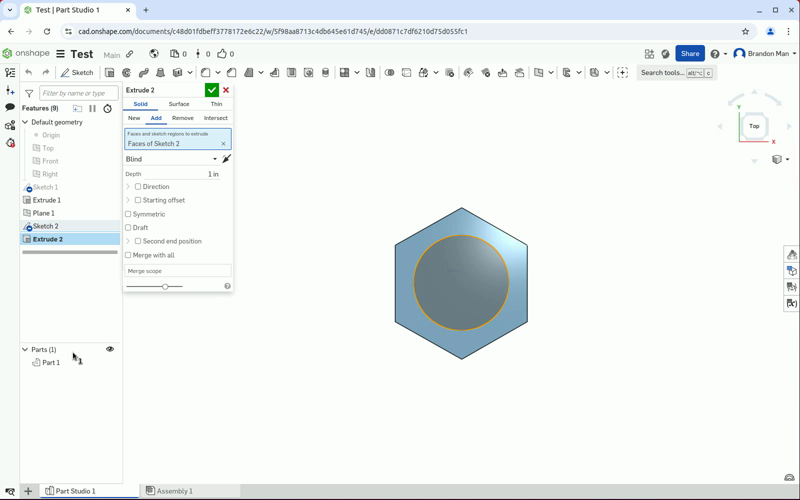
mouse_move(143, 106)
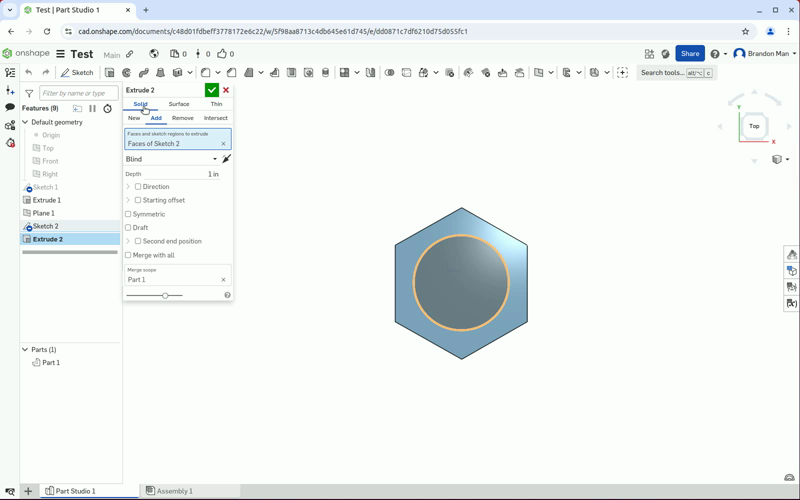
click(143, 106)
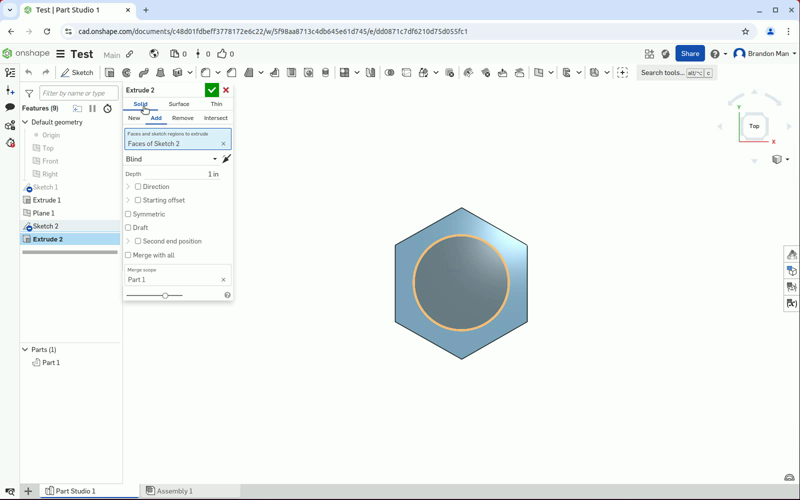
mouse_move(137, 120)
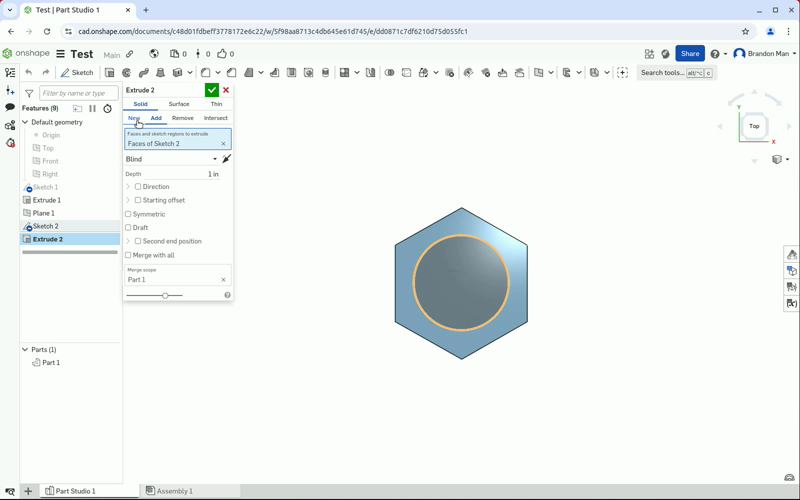
click(137, 120)
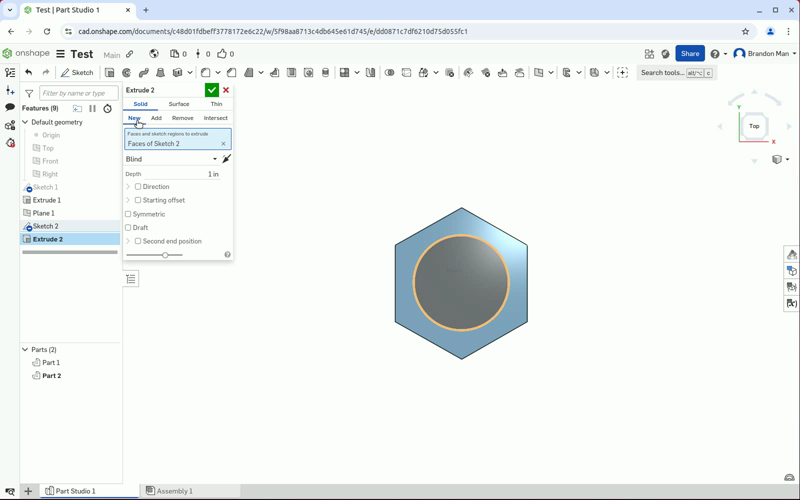
key(tab, 4)
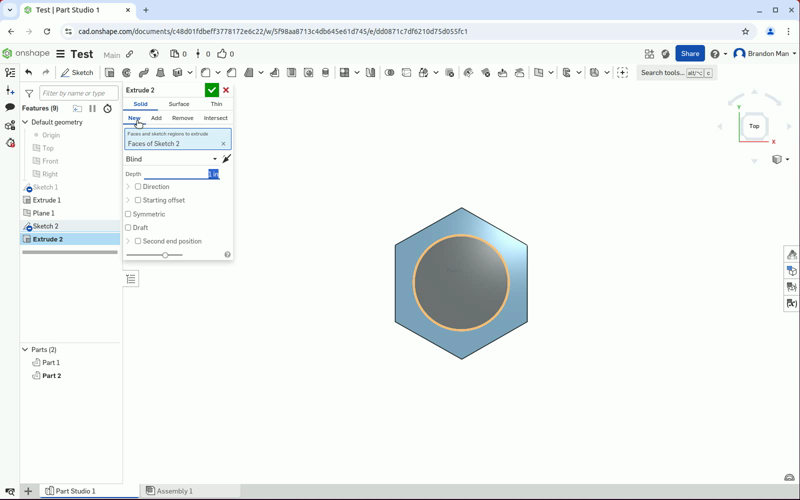
text(6.74)
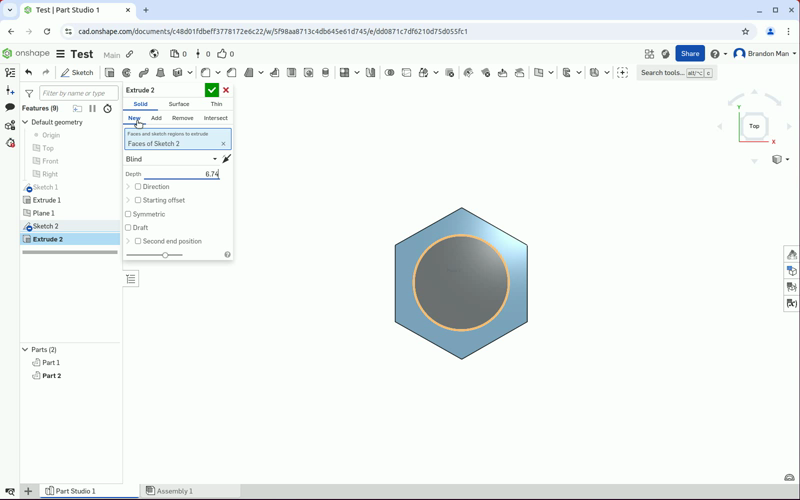
key(enter)
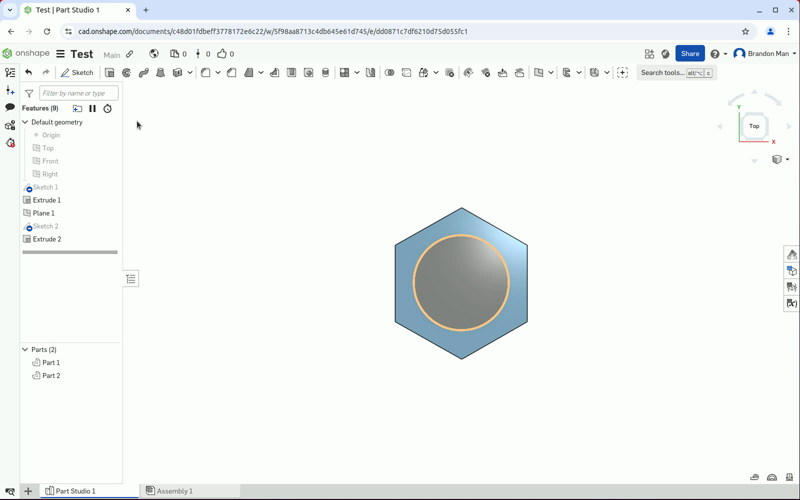
key(shift+h)
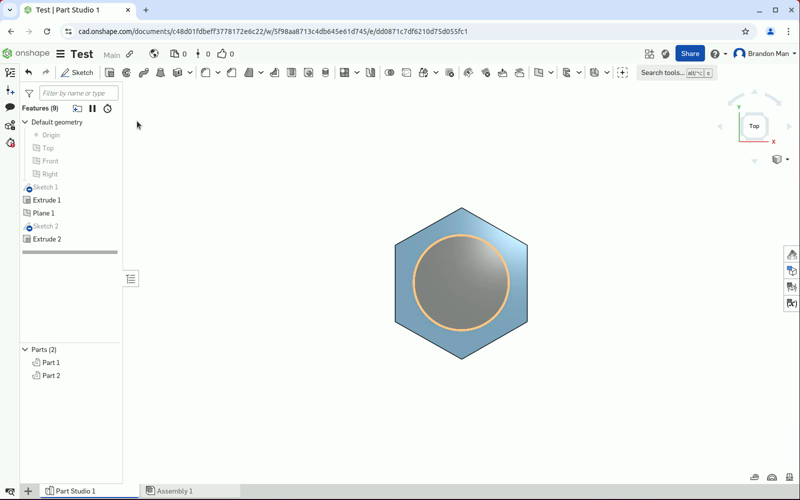
key(shift+h)
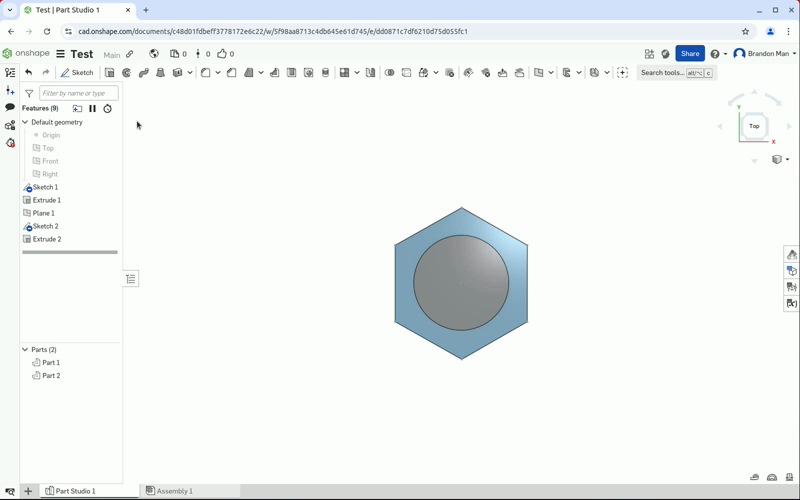
key(shift+7)
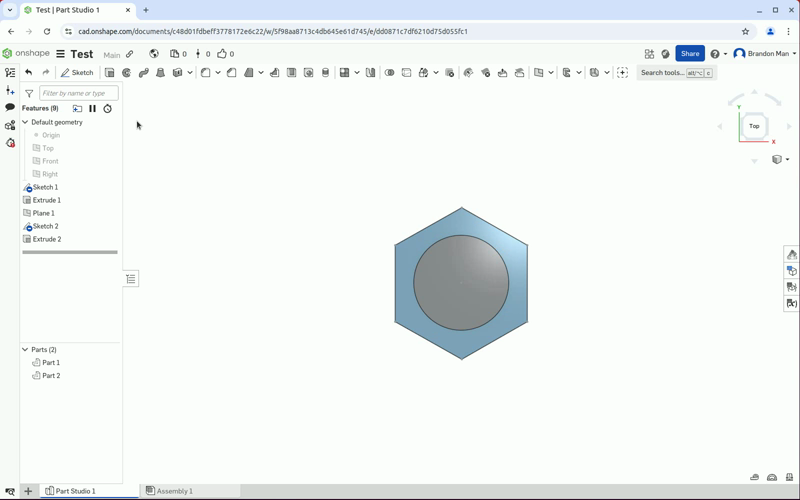
key(up, 3)
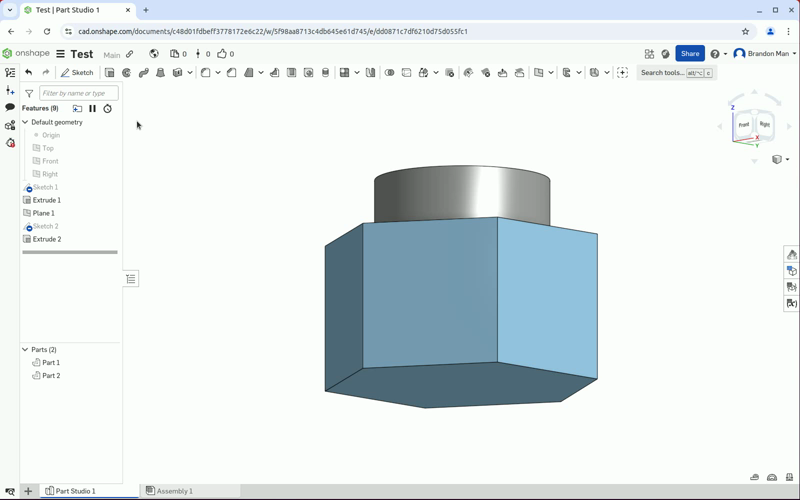
key(left, 3)
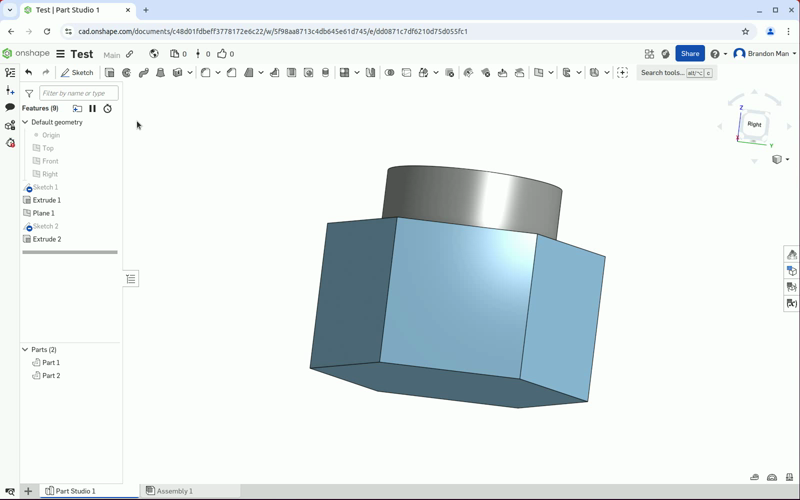
key(right, 3)
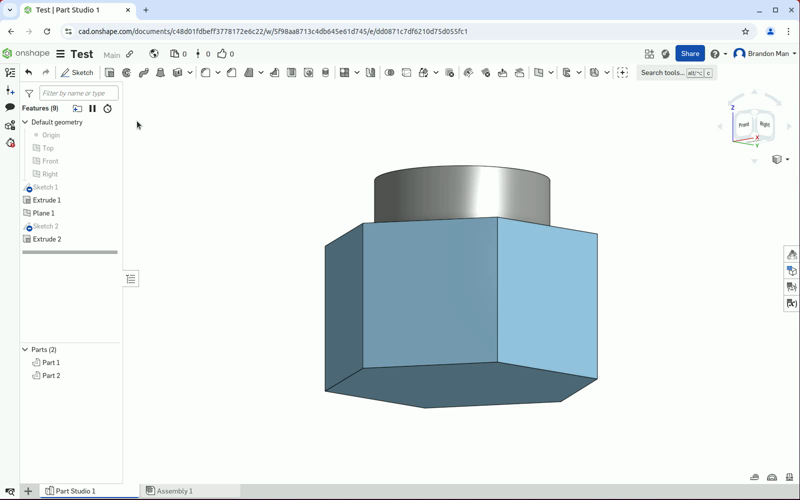
key(down, 3)
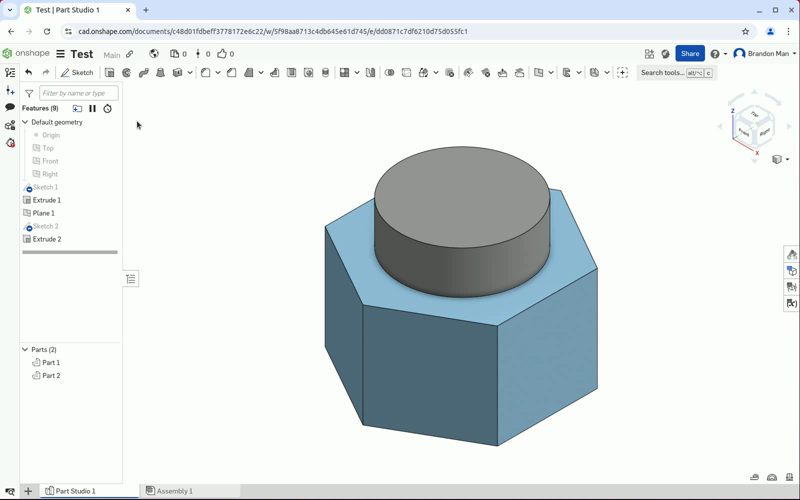
mouse_move(73, 189)
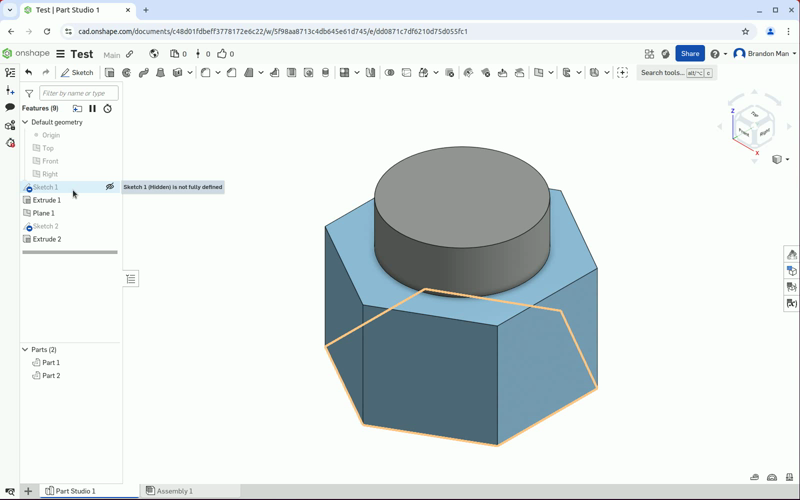
click(73, 189)